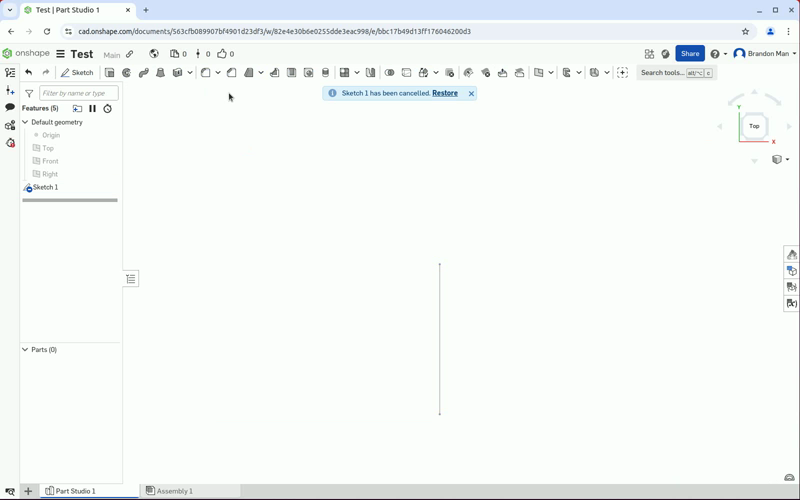
key(shift+h)
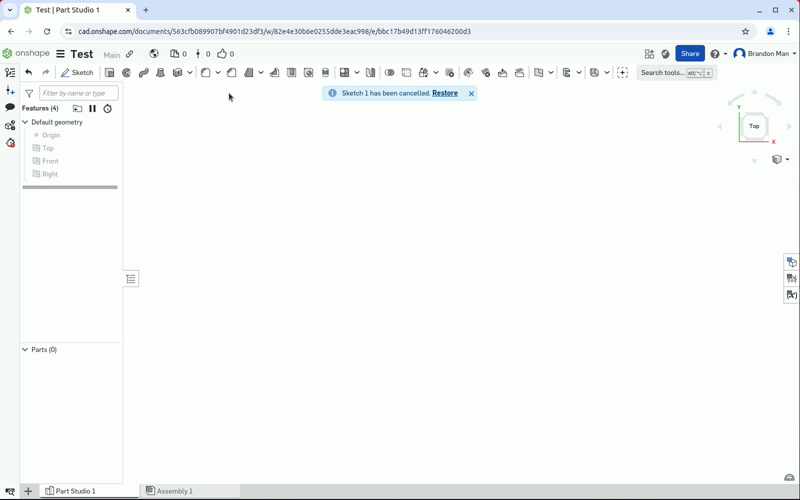
key(shift+s)
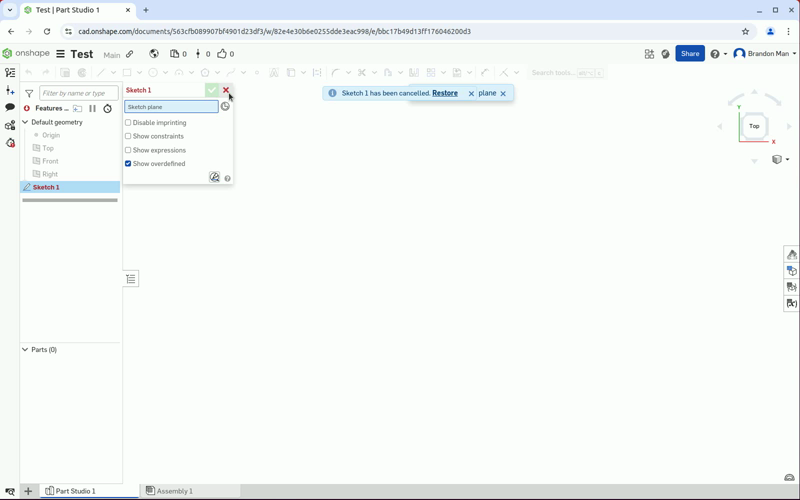
mouse_move(73, 150)
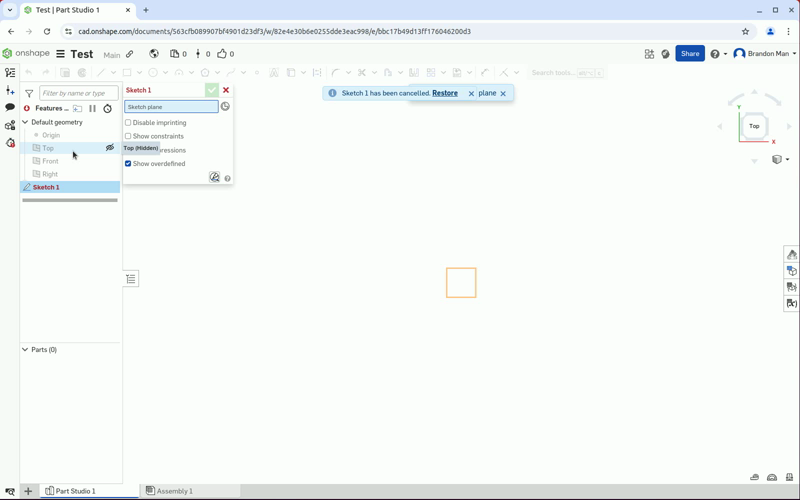
click(73, 150)
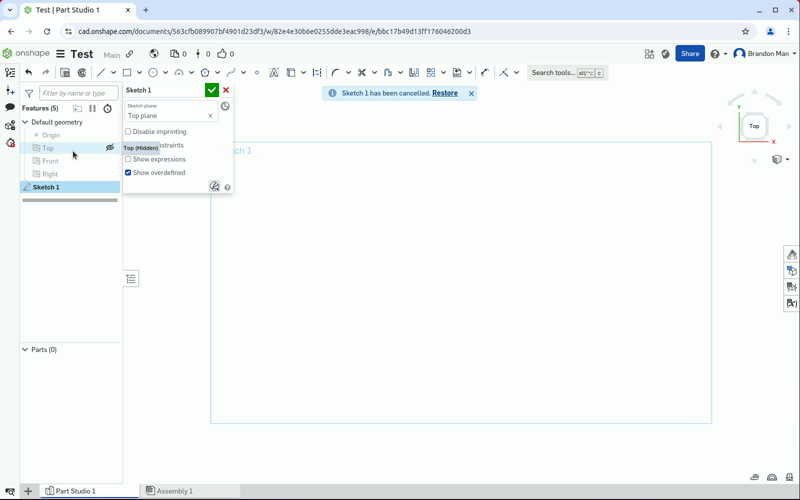
mouse_move(73, 352)
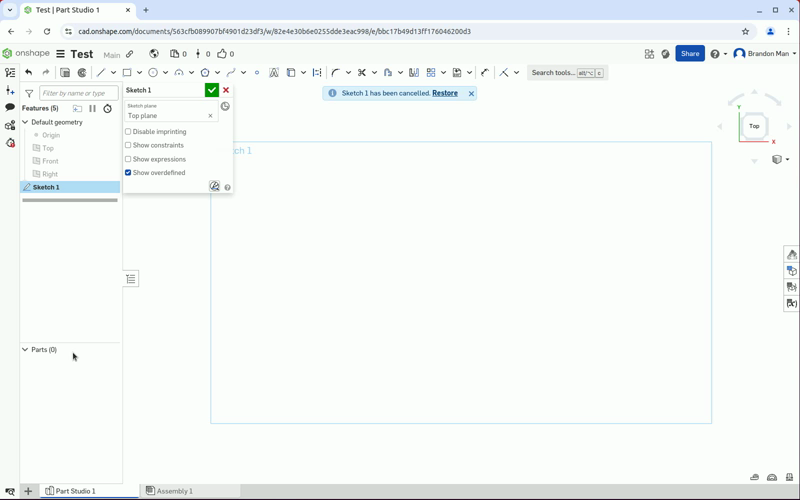
key(y)
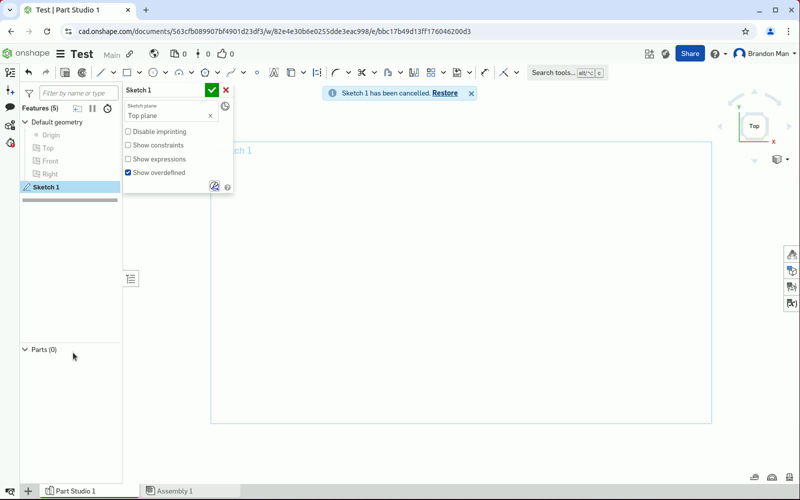
key(l)
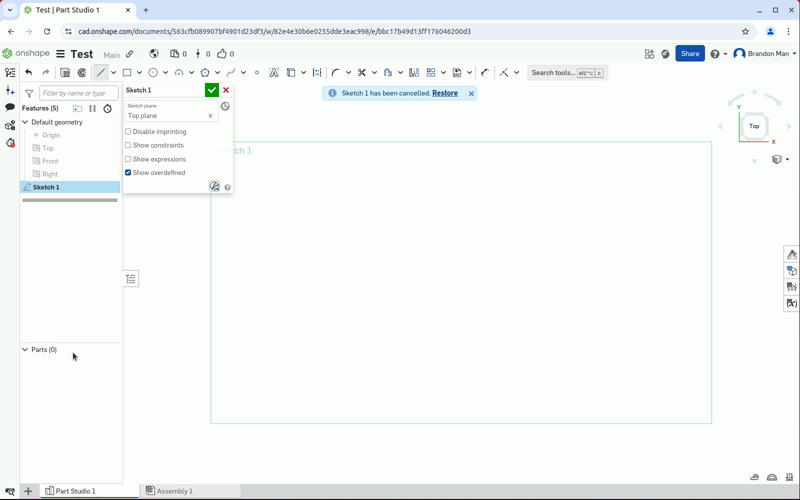
key_down(shift)
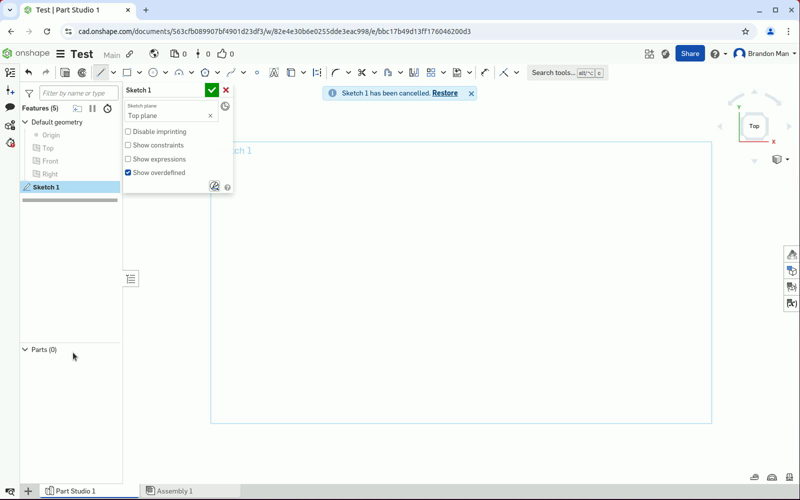
mouse_move(348, 321)
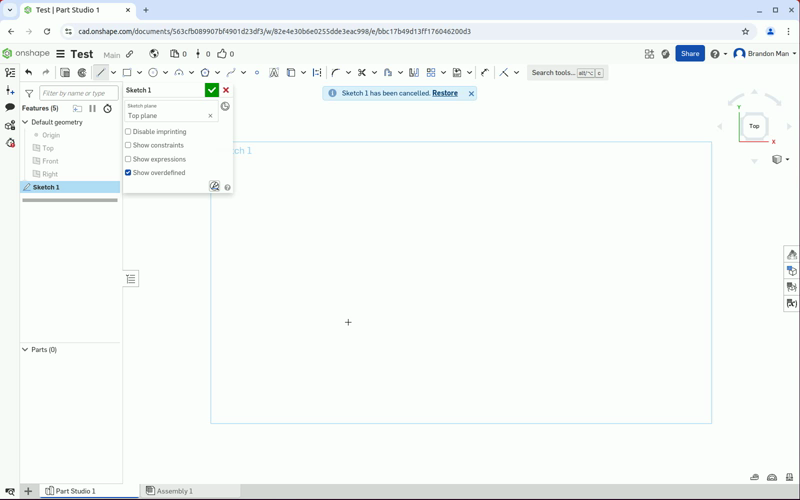
click(348, 321)
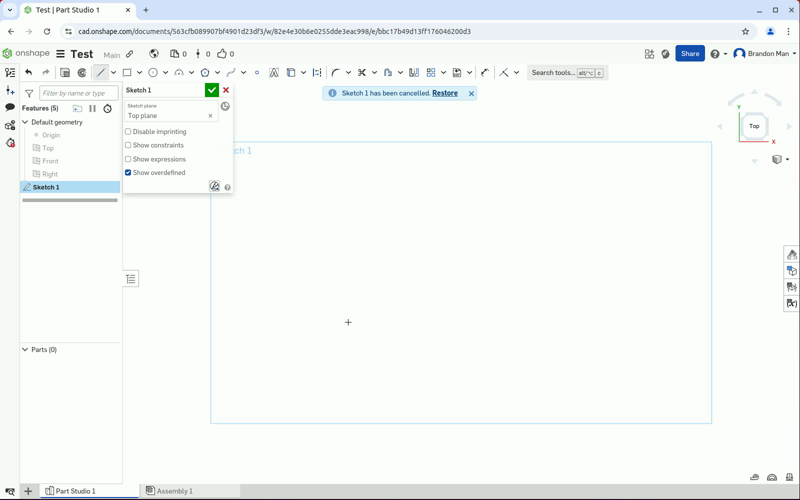
key_up(shift)
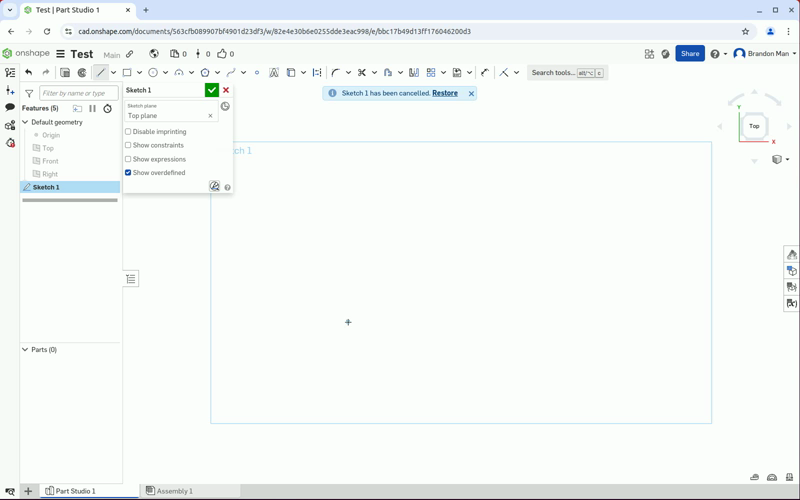
key_down(shift)
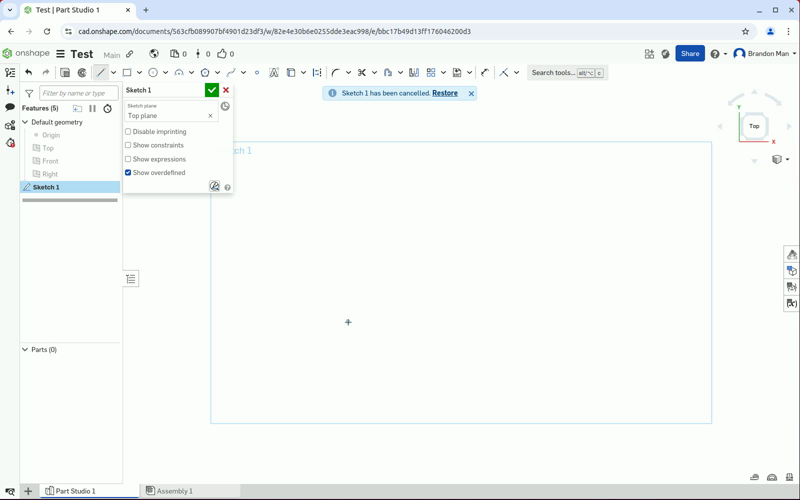
mouse_move(555, 321)
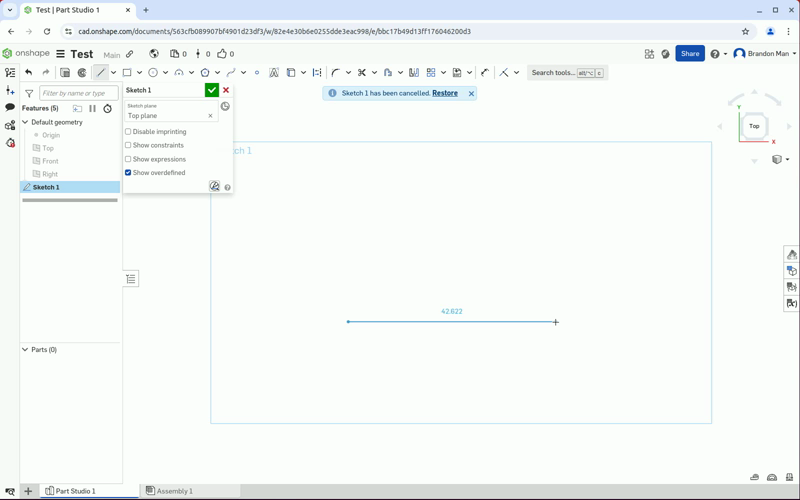
click(555, 321)
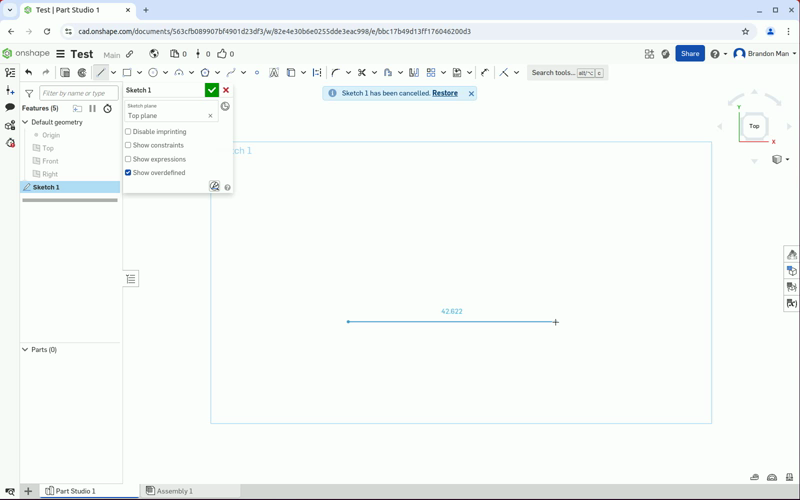
key_up(shift)
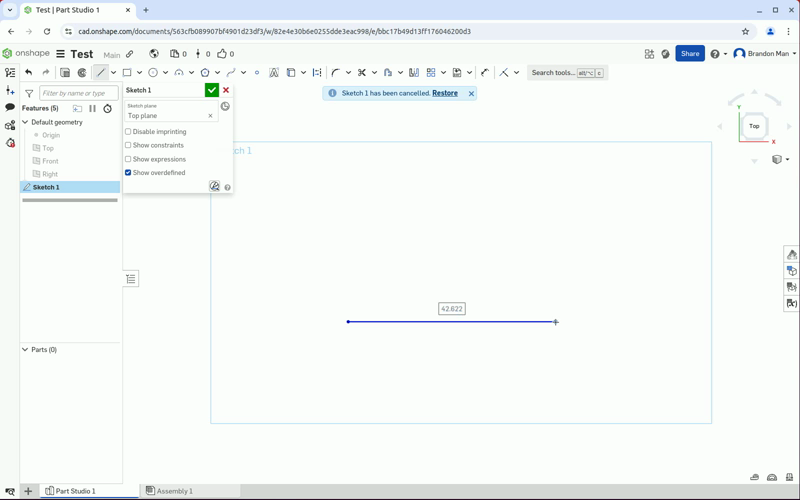
key_down(shift)
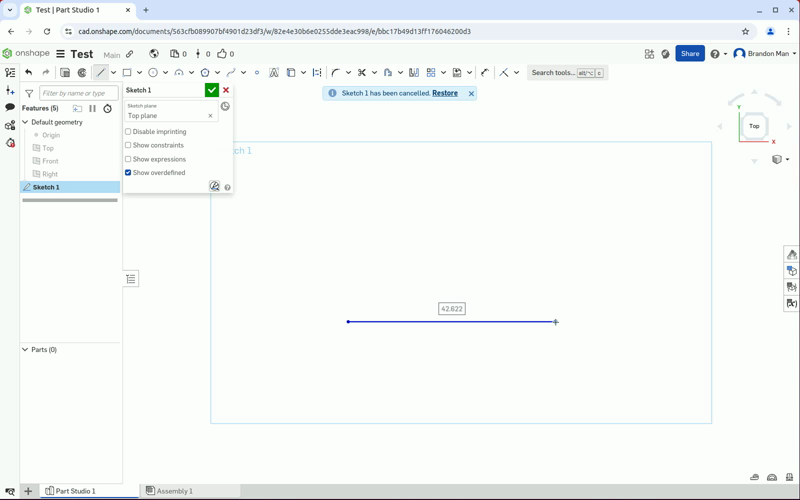
mouse_move(555, 221)
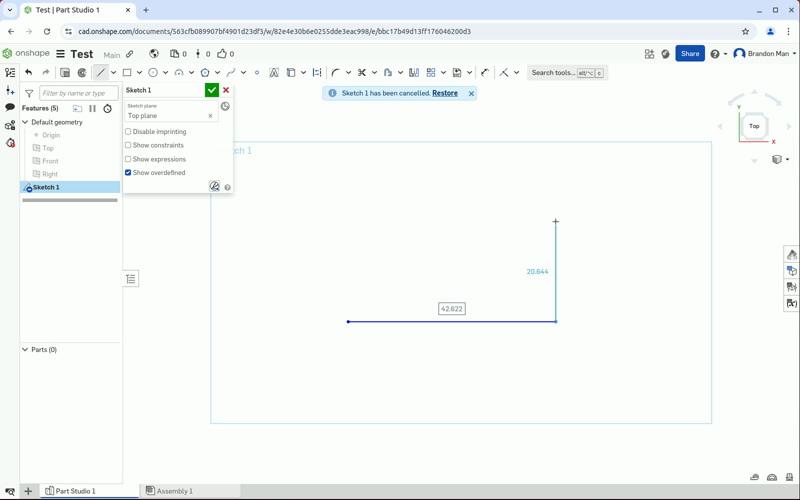
click(555, 221)
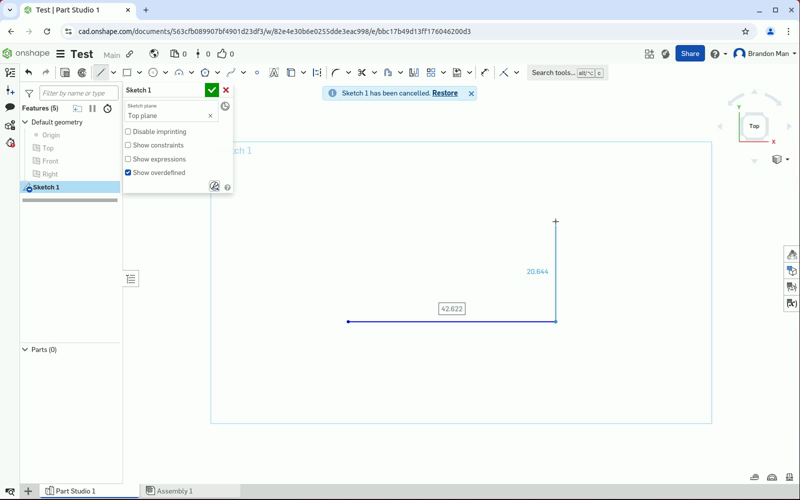
key_up(shift)
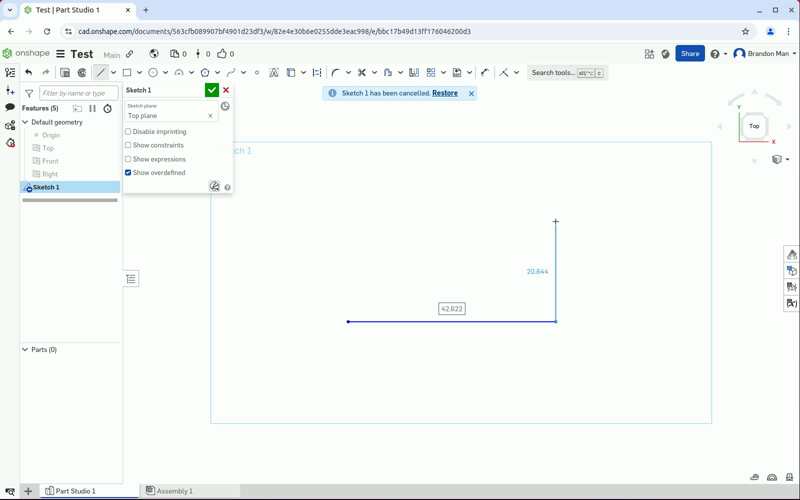
key_down(shift)
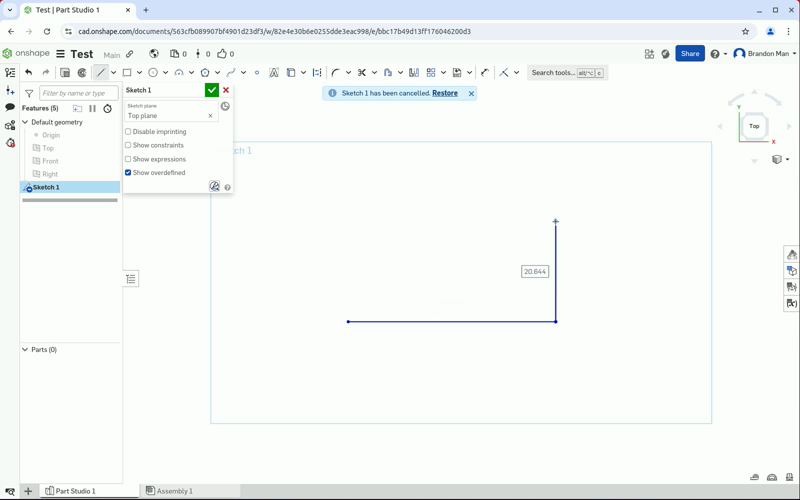
mouse_move(348, 221)
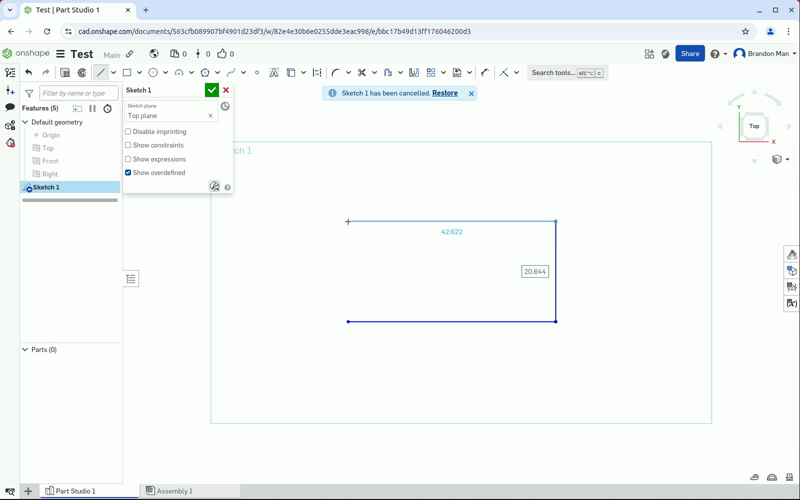
click(348, 221)
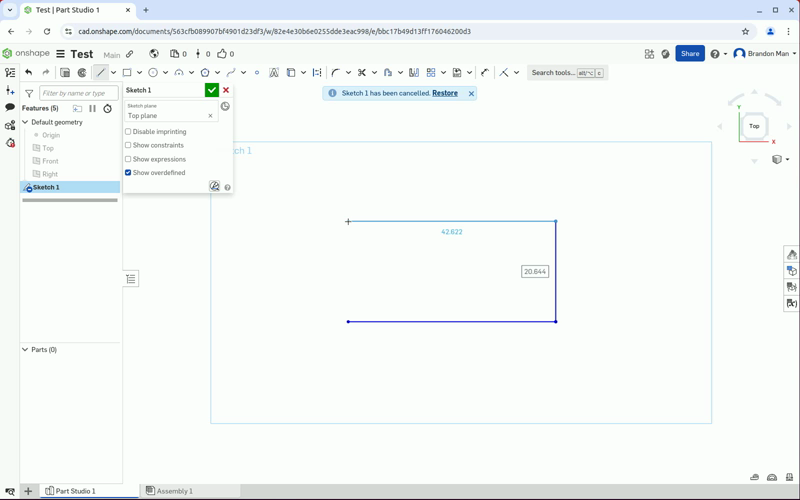
key_up(shift)
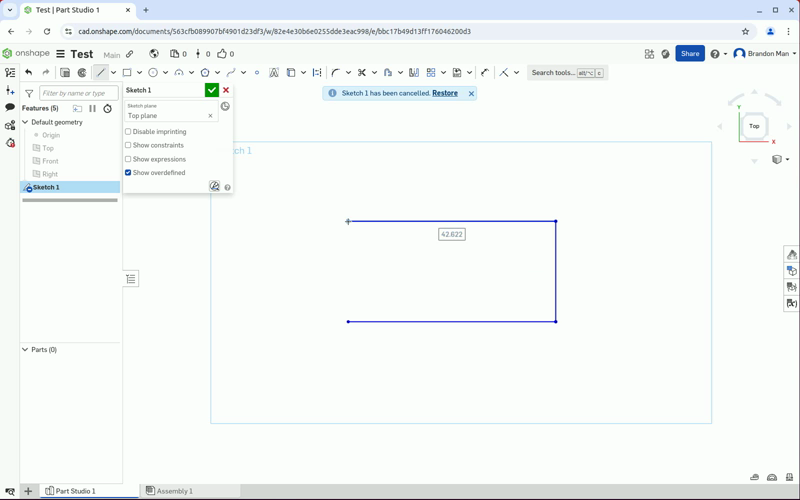
key_down(shift)
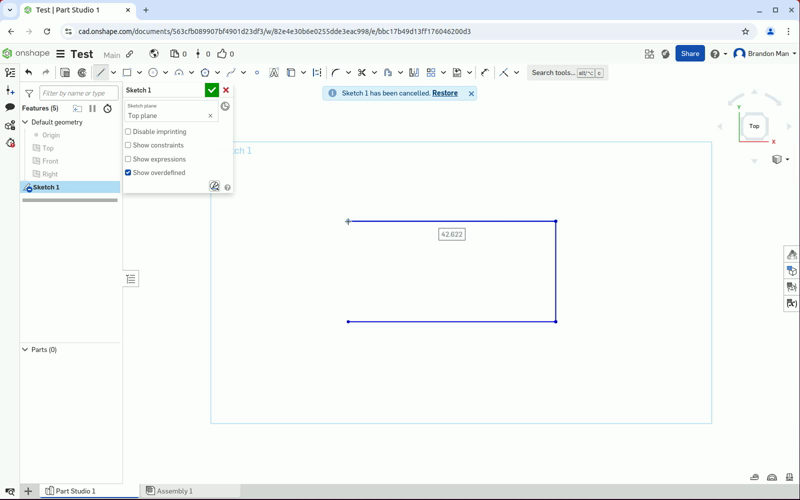
mouse_move(348, 321)
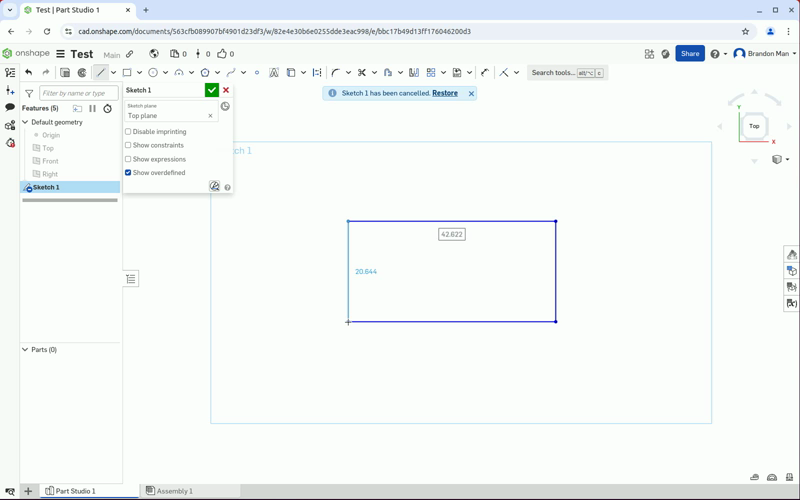
key_up(shift)
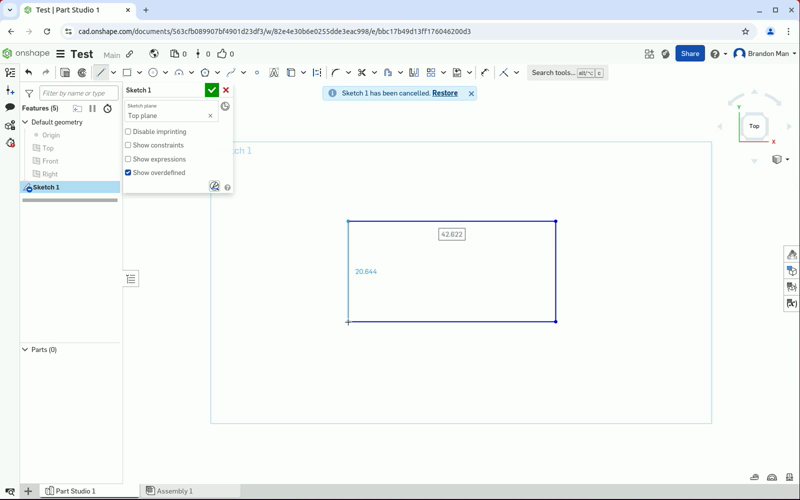
click(348, 321)
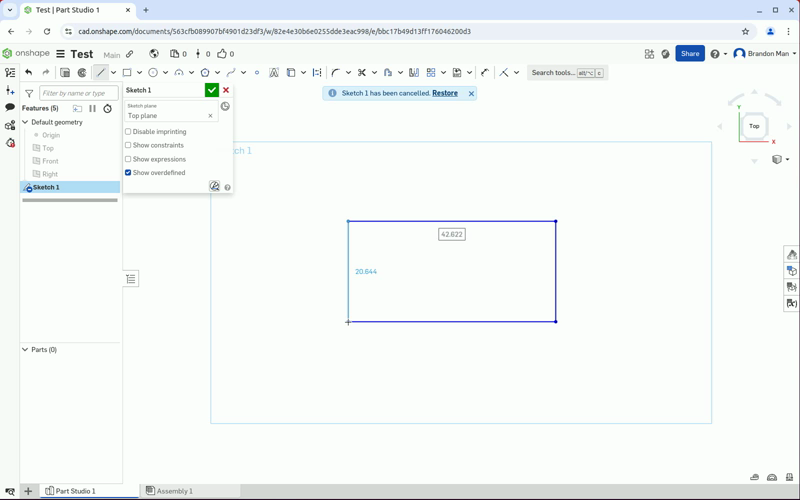
key(esc)
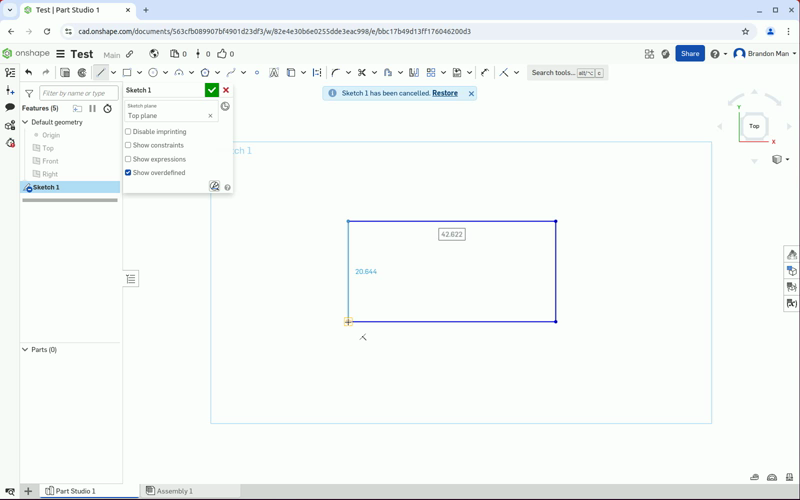
mouse_move(423, 241)
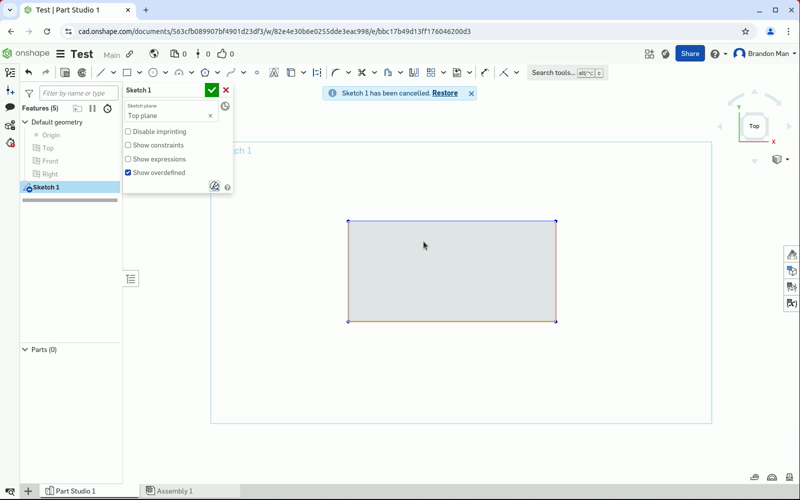
click(423, 241)
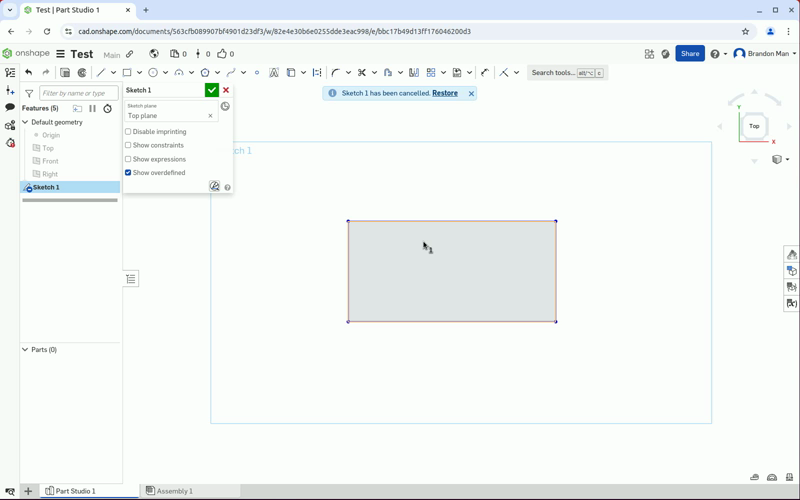
mouse_move(73, 352)
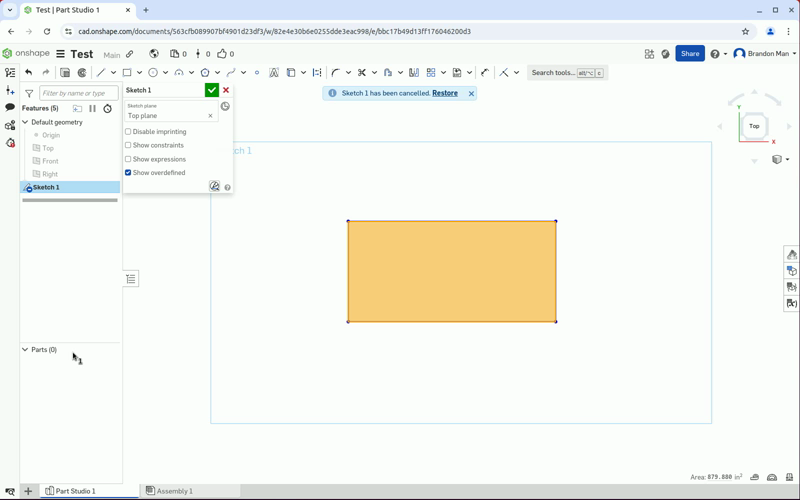
key(shift+y)
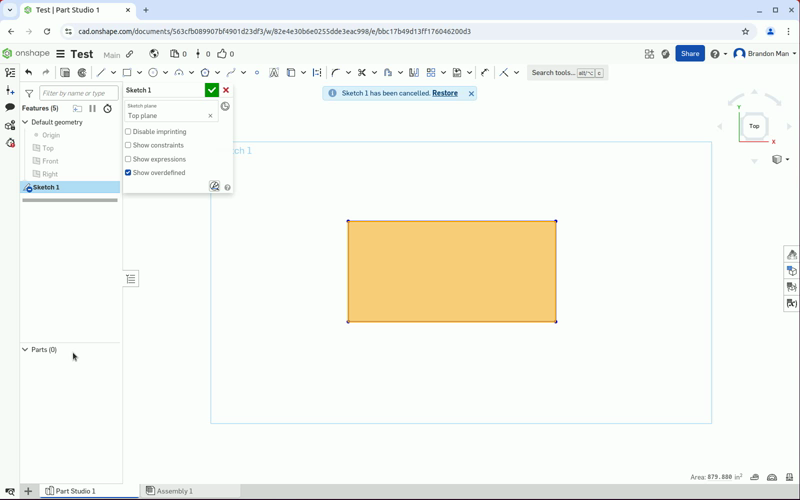
key(shift+e)
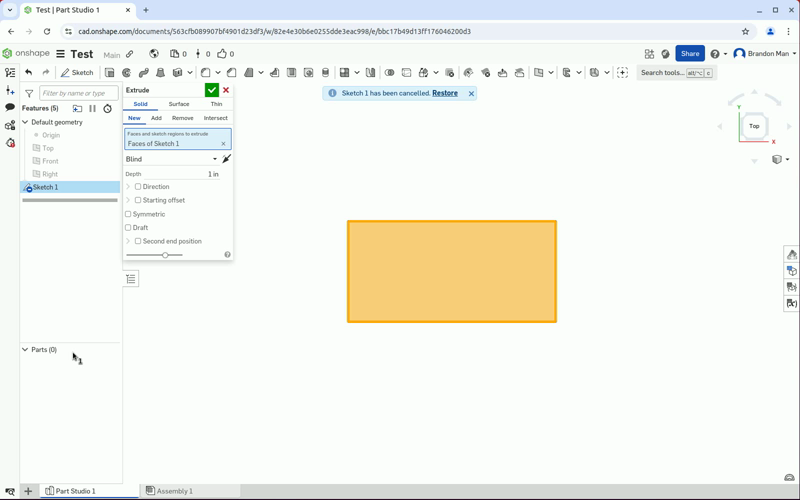
mouse_move(143, 106)
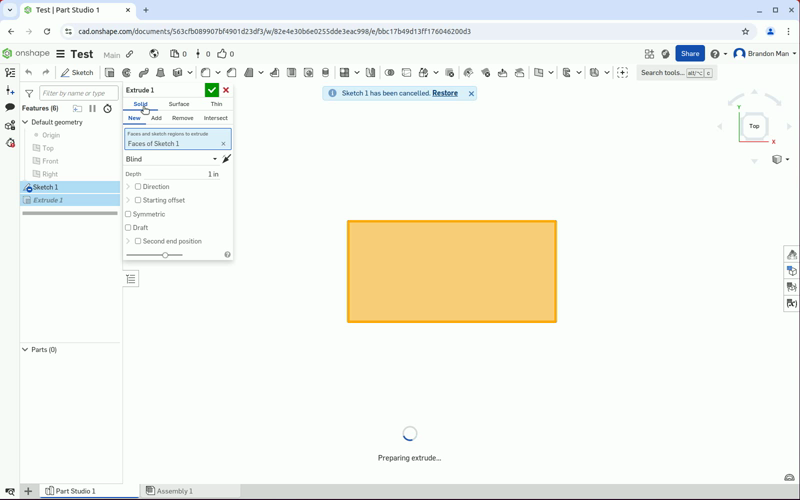
click(143, 106)
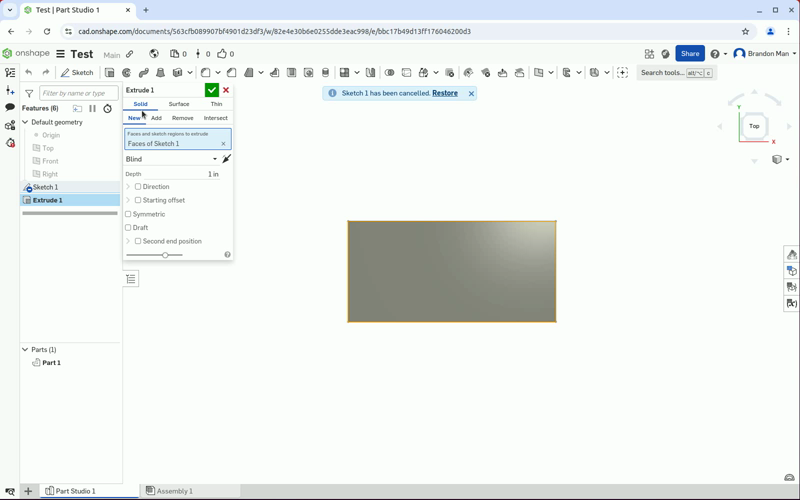
mouse_move(137, 120)
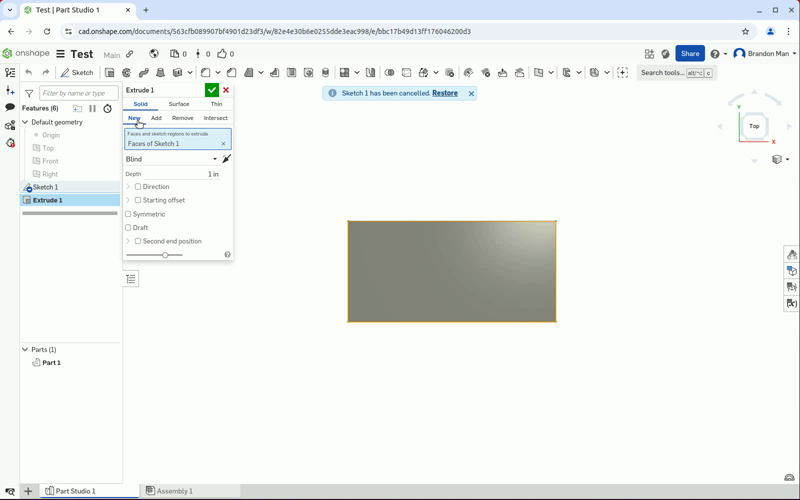
click(137, 120)
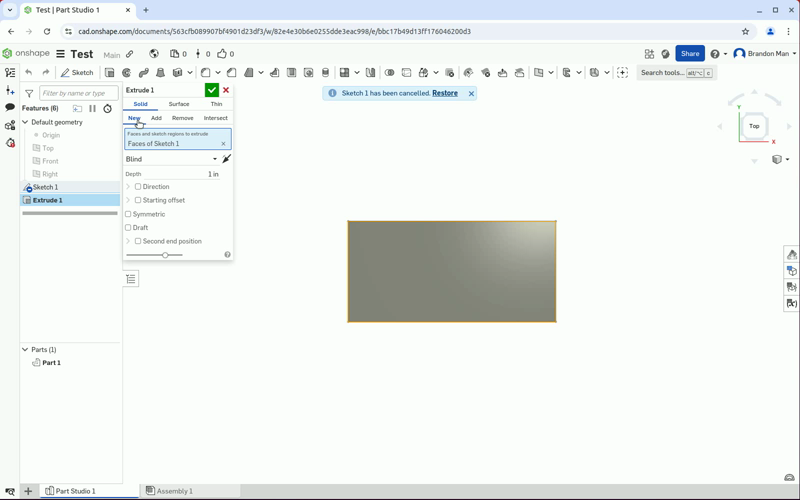
key(tab, 4)
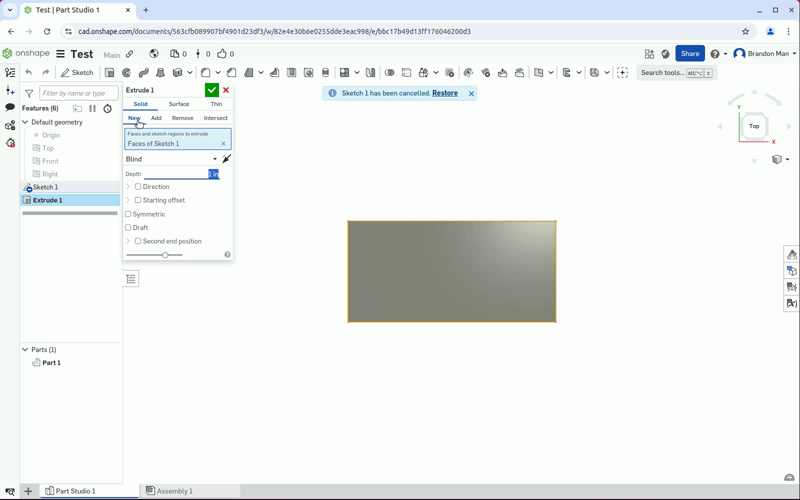
text(16.368)
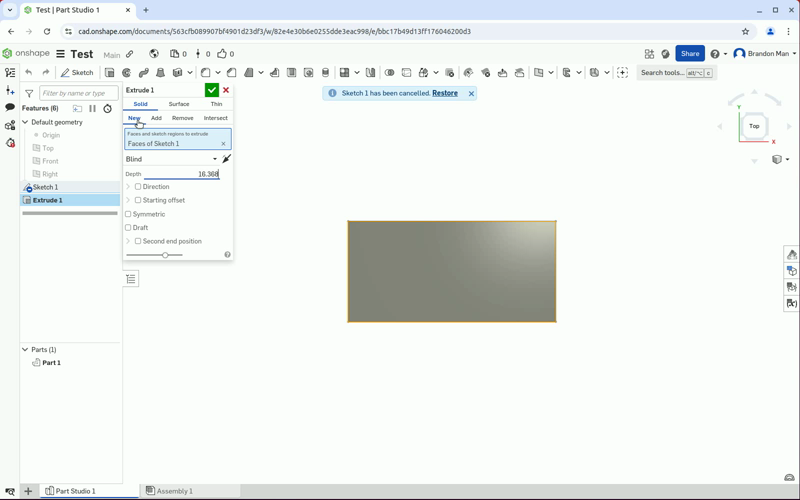
key(enter)
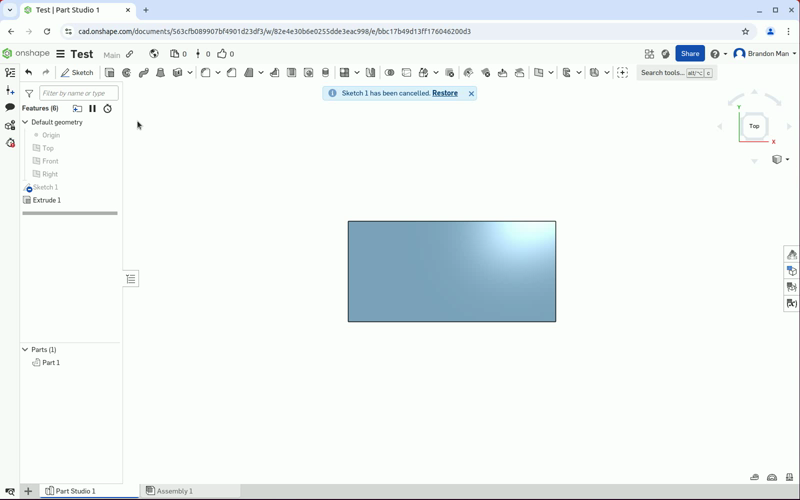
key(shift+h)
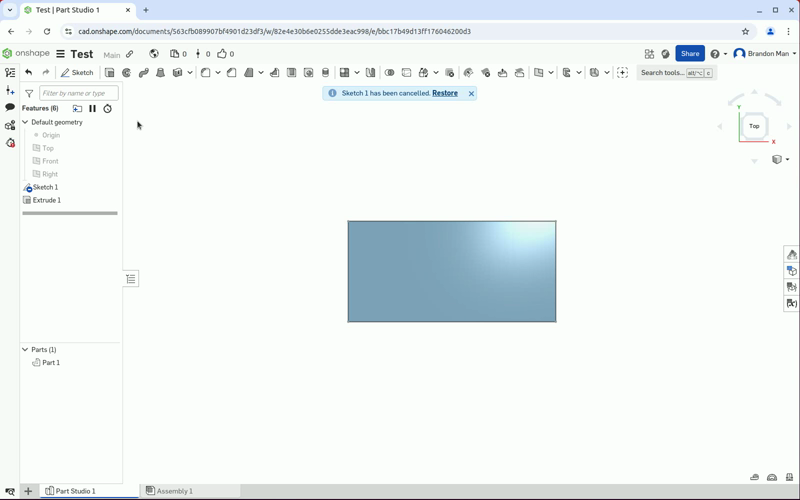
key(shift+h)
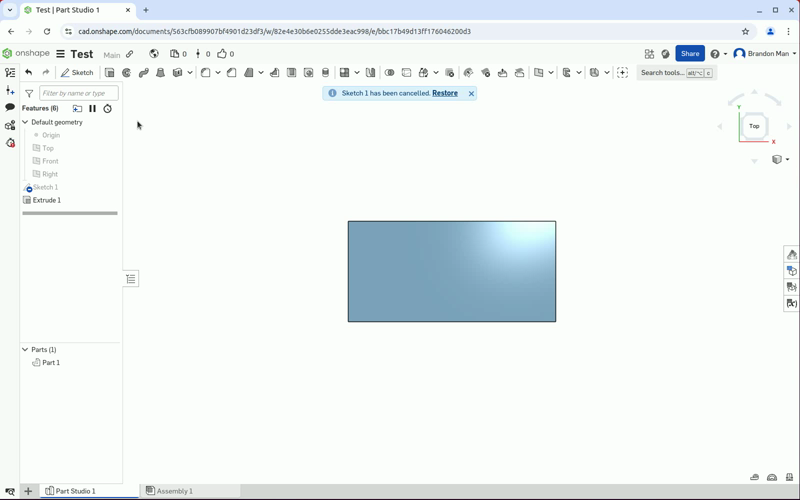
mouse_move(73, 189)
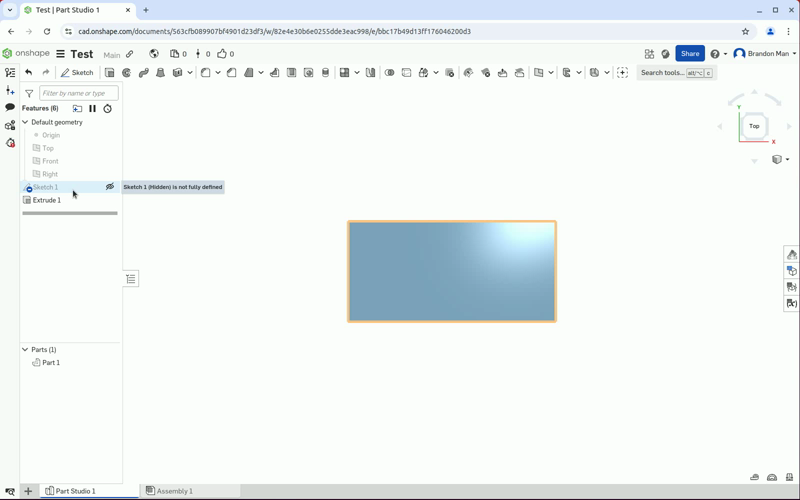
click(73, 189)
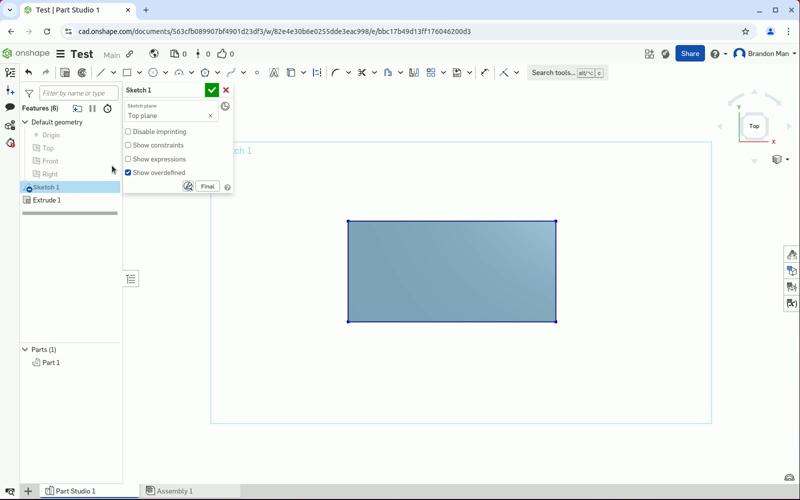
mouse_move(229, 92)
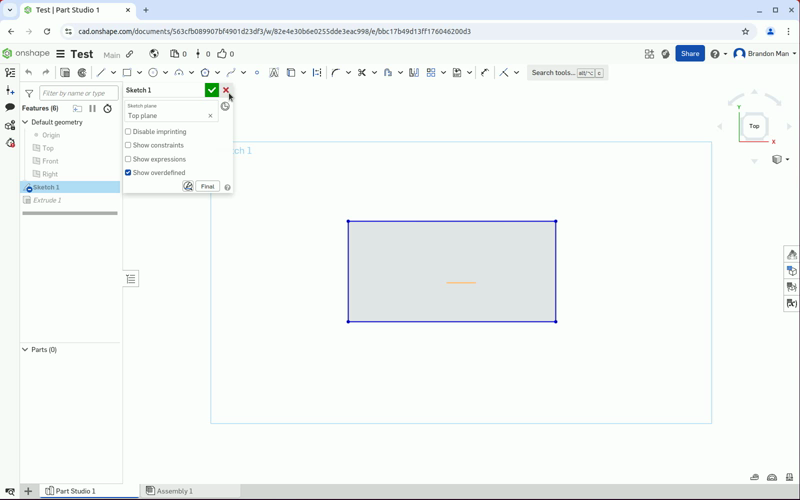
click(229, 92)
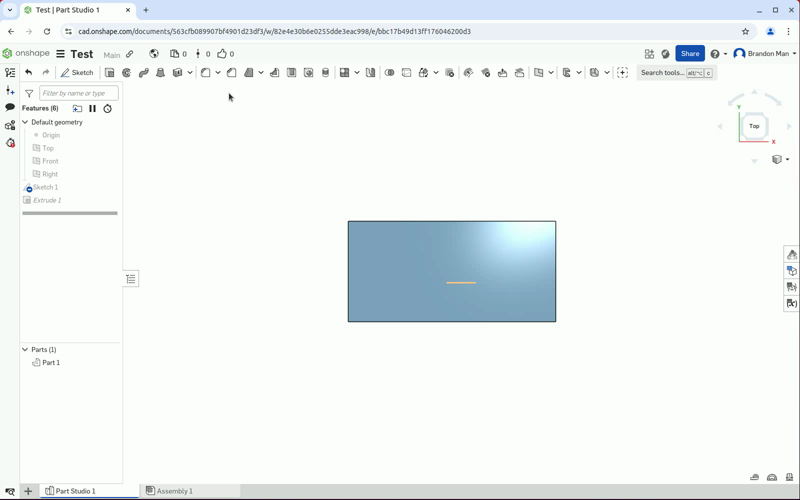
mouse_move(541, 75)
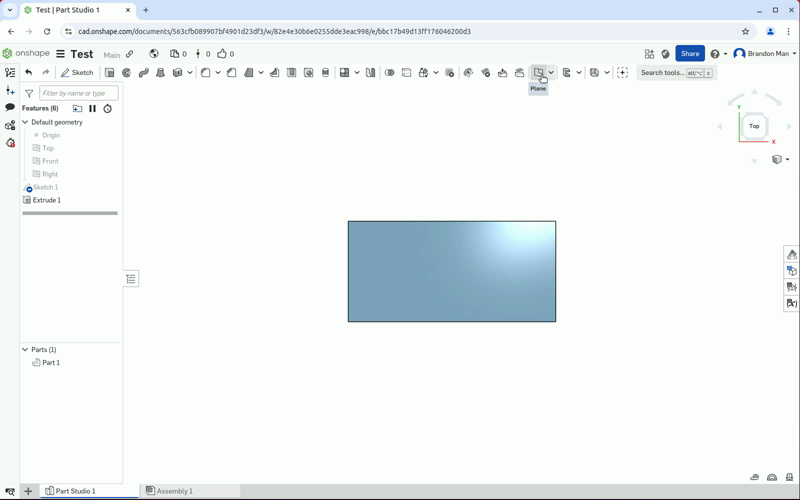
click(541, 75)
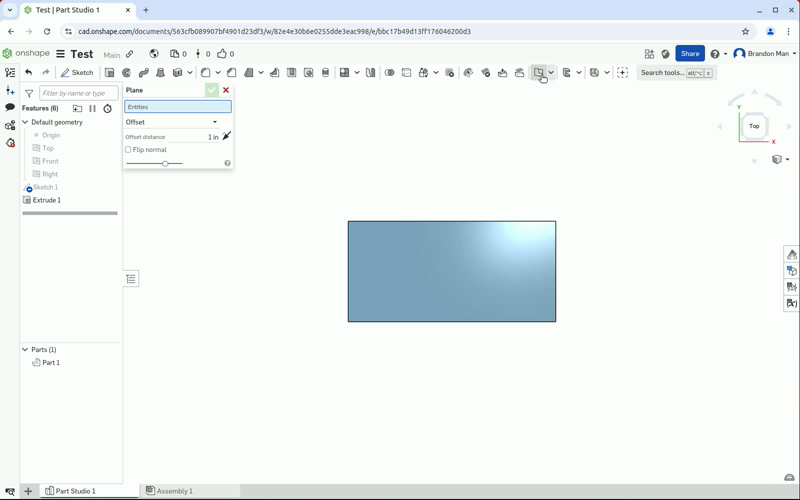
mouse_move(73, 150)
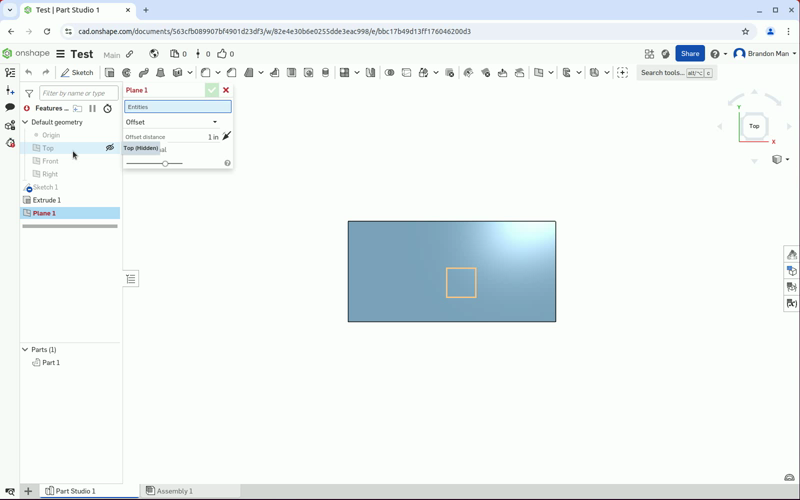
click(73, 150)
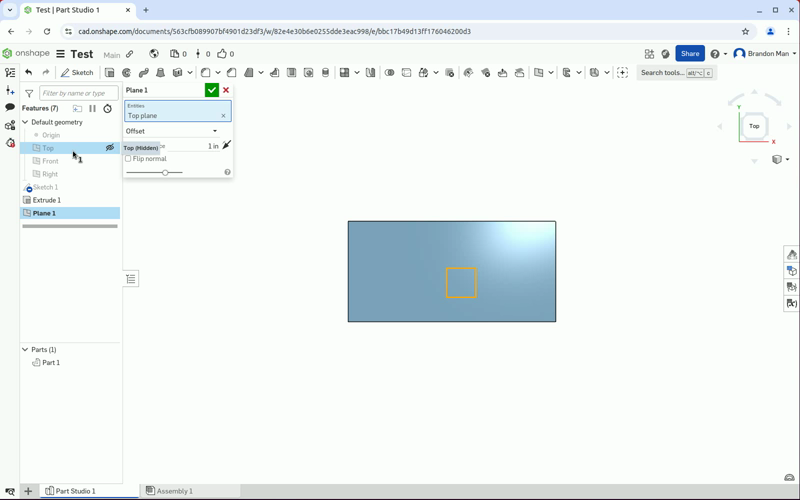
key(tab, 2)
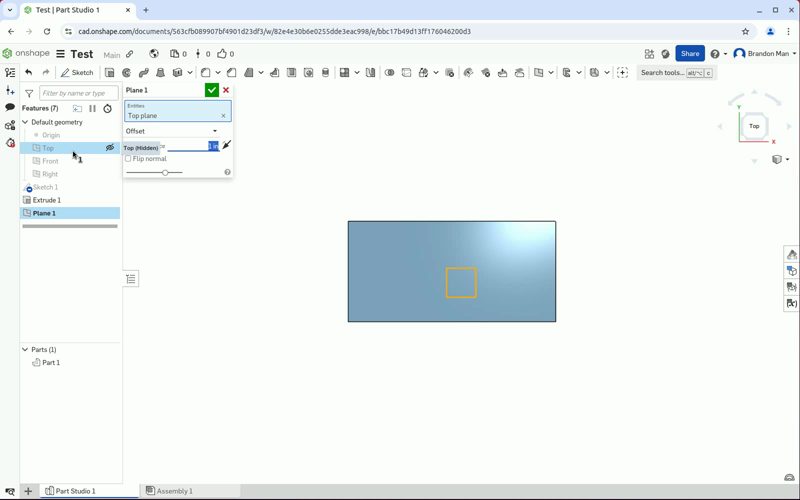
text(16.361)
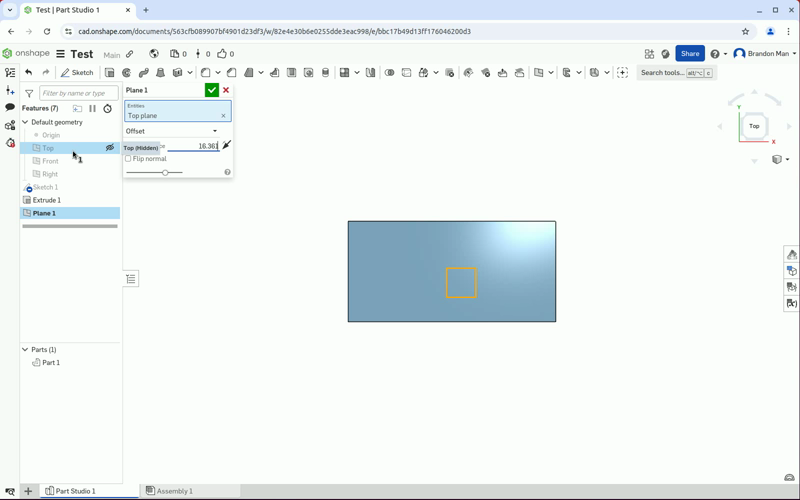
key(enter, 2)
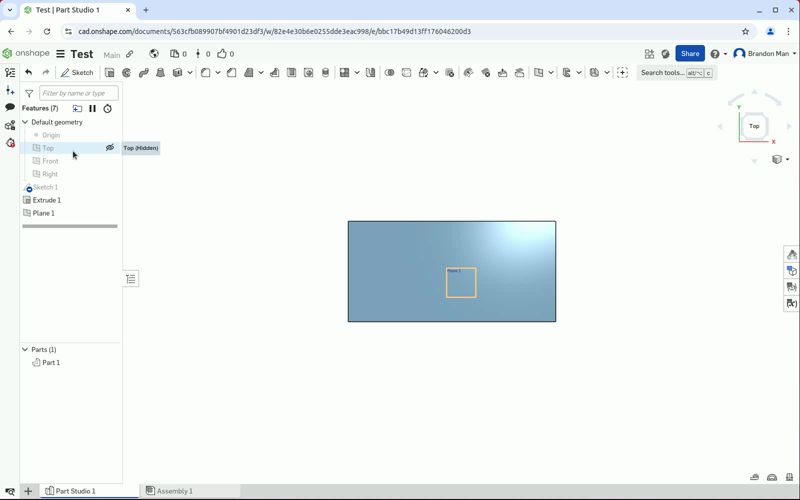
key(shift+s)
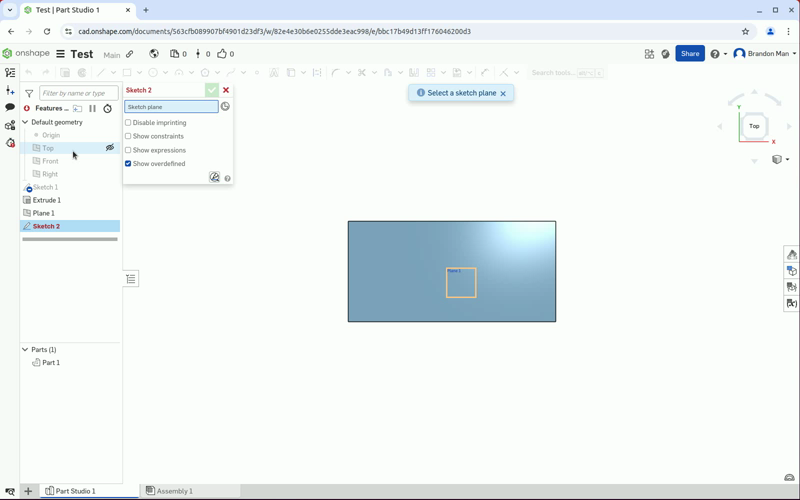
mouse_move(73, 215)
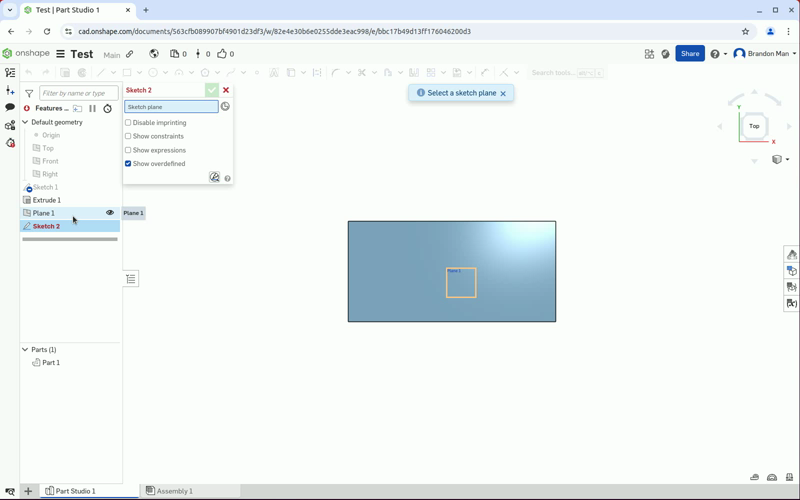
click(73, 215)
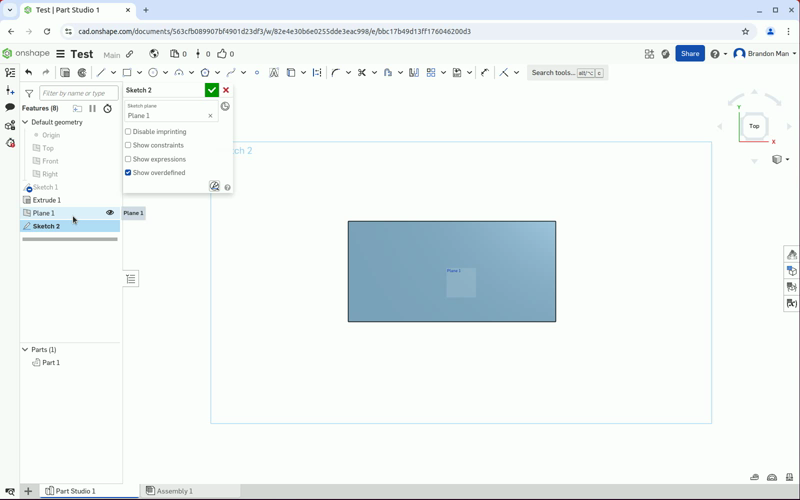
mouse_move(73, 352)
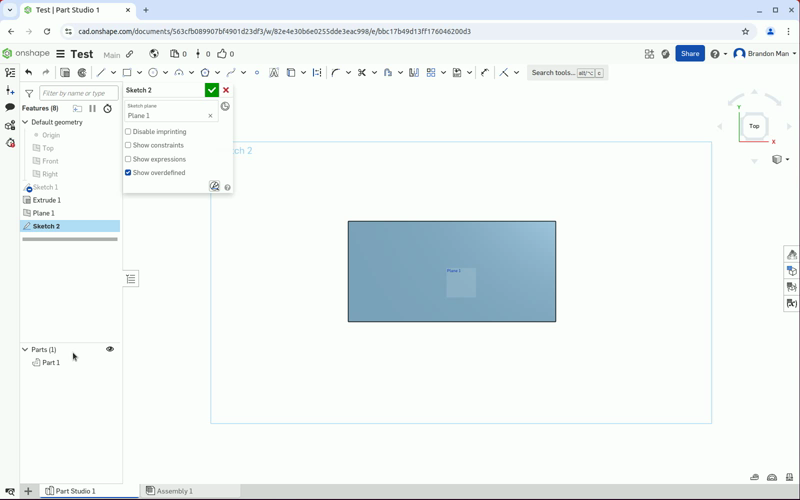
key(y)
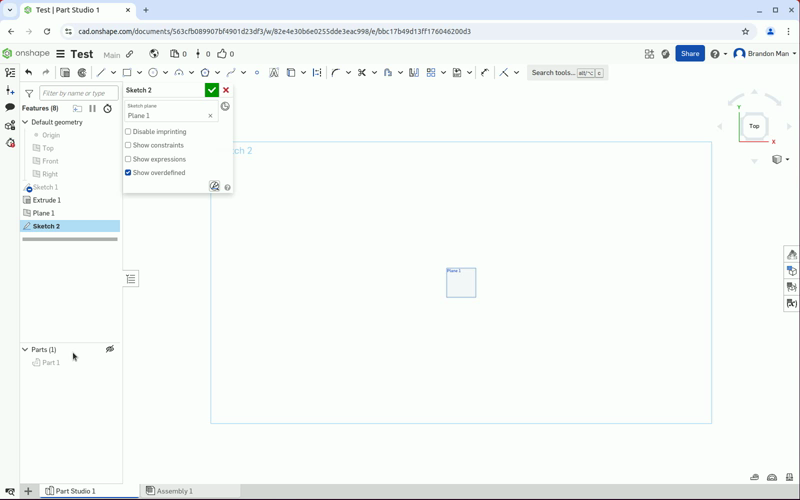
key(l)
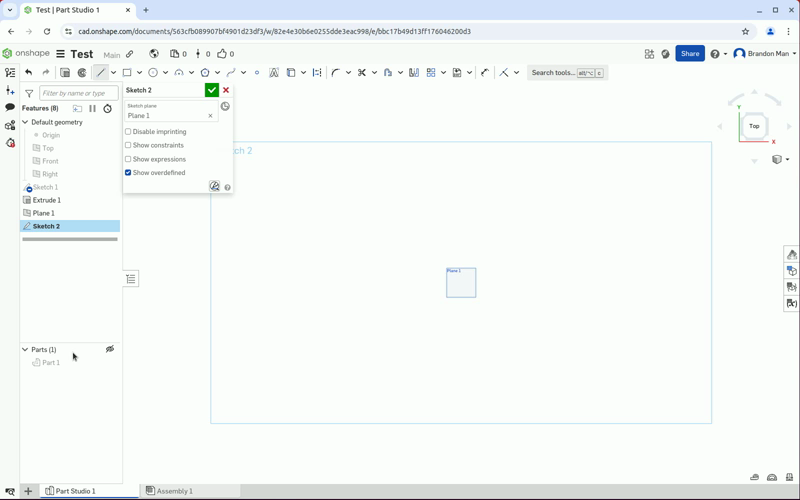
key_down(shift)
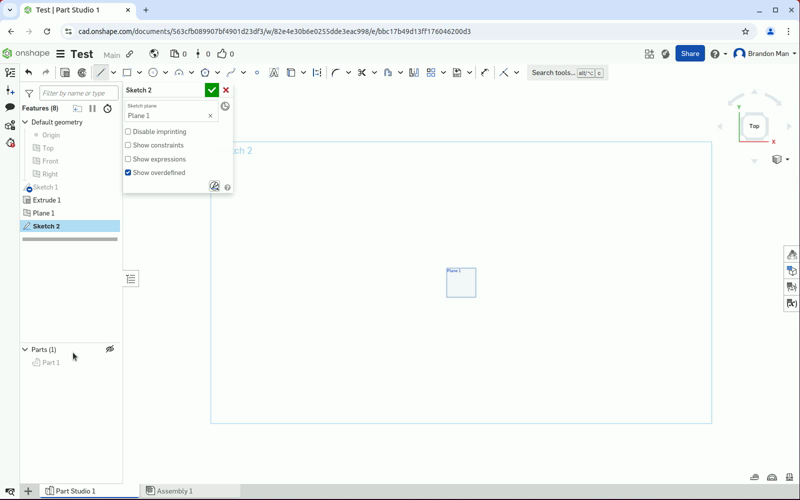
mouse_move(361, 311)
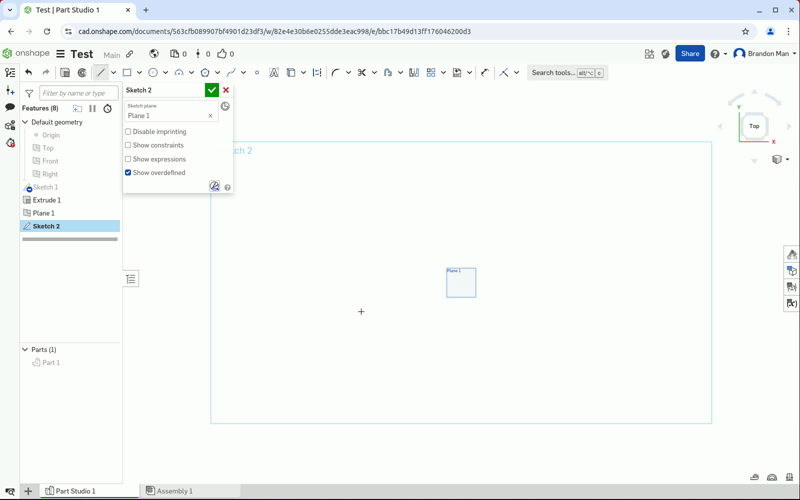
click(361, 311)
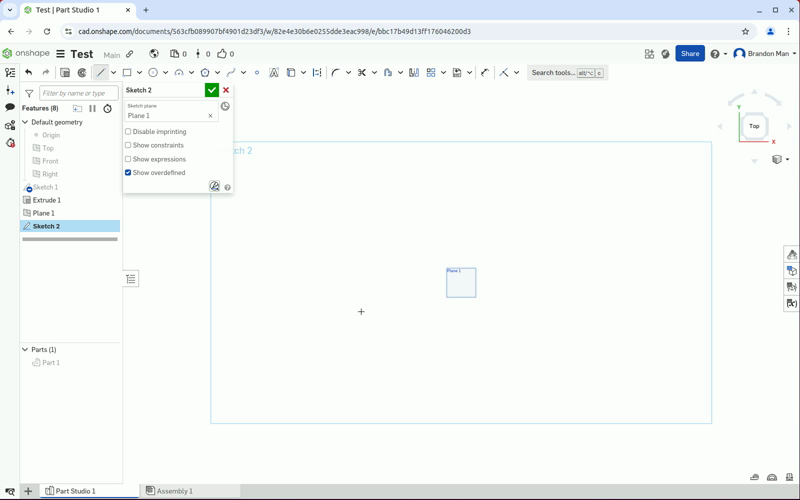
key_up(shift)
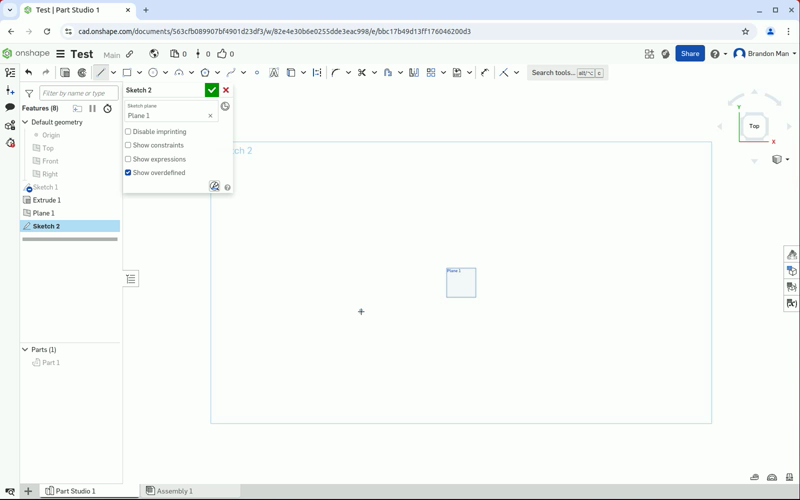
key_down(shift)
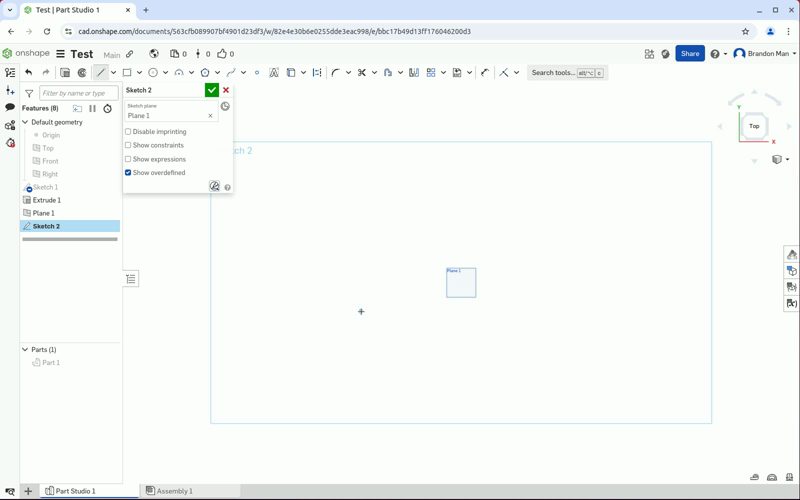
mouse_move(544, 311)
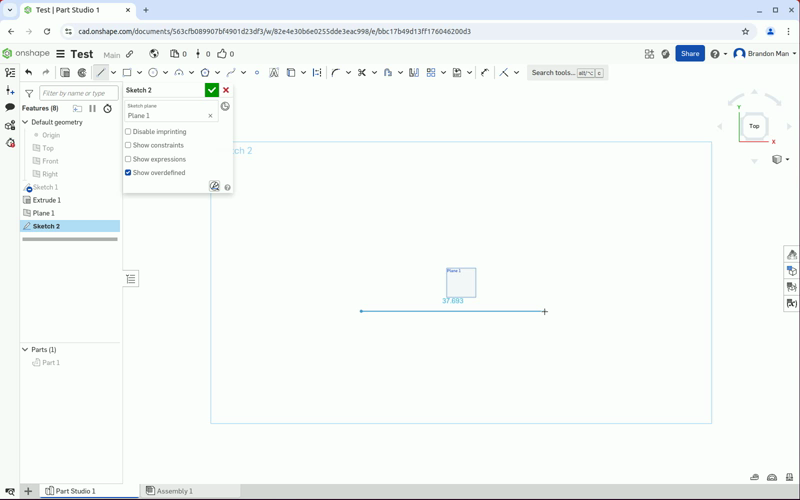
click(544, 311)
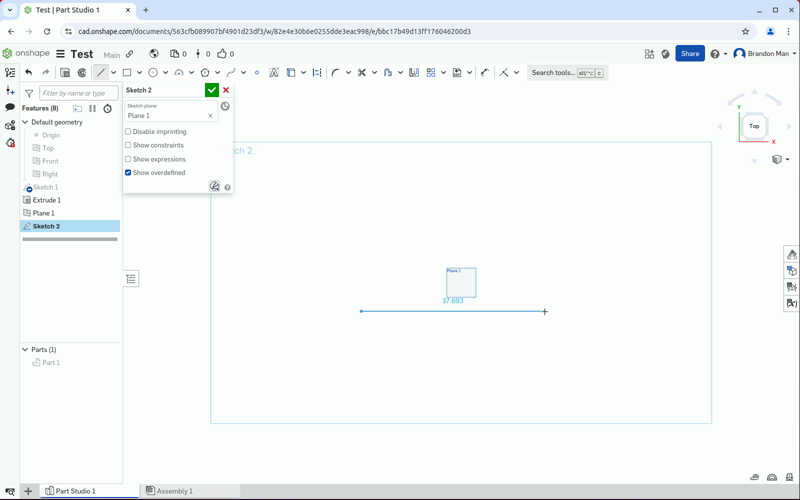
key_up(shift)
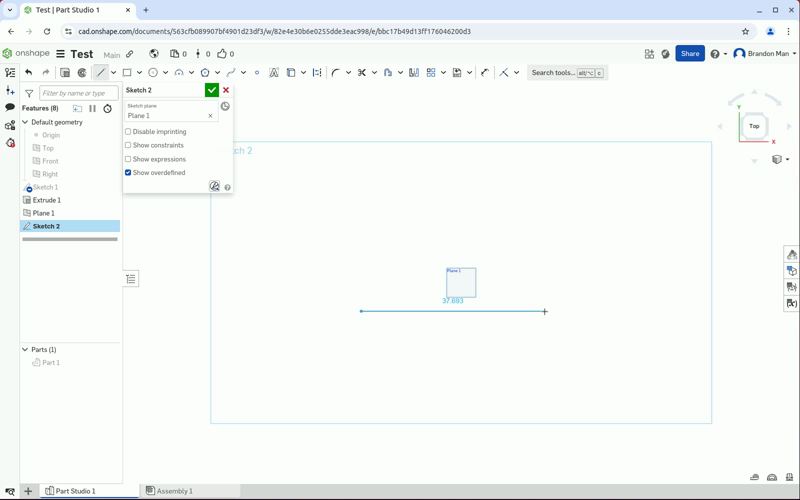
key_down(shift)
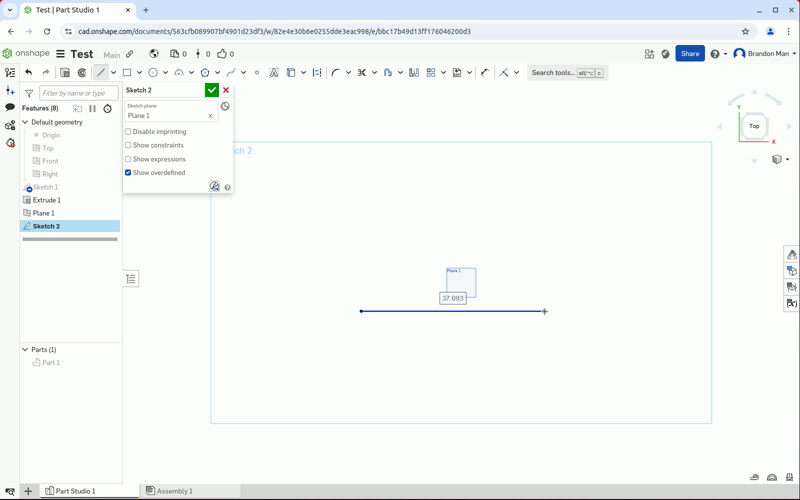
mouse_move(544, 231)
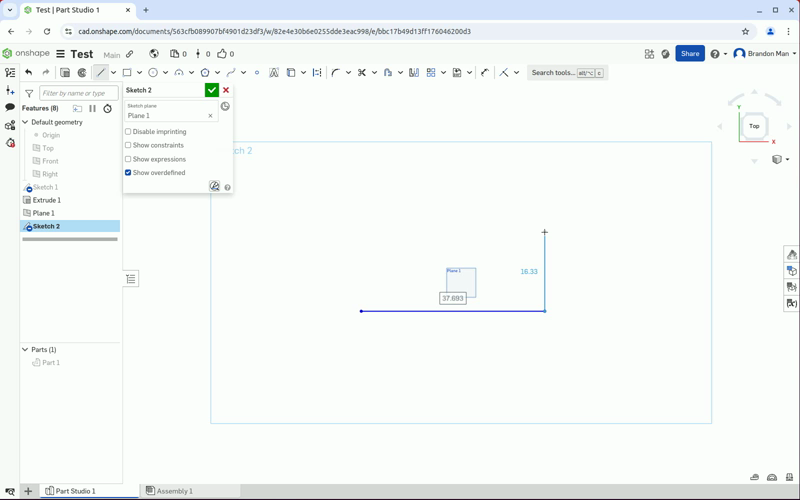
click(544, 231)
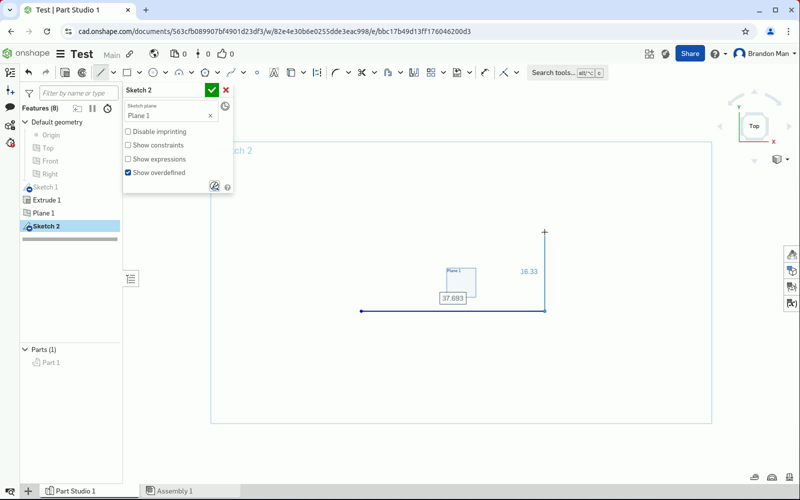
key_up(shift)
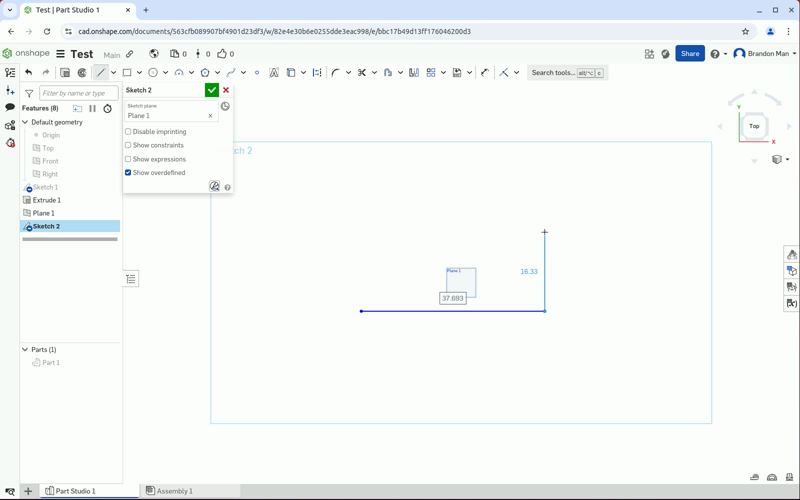
key_down(shift)
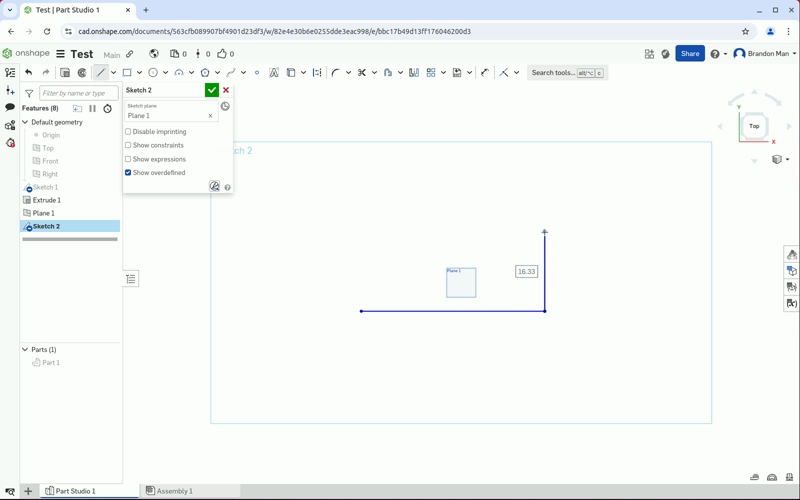
mouse_move(361, 231)
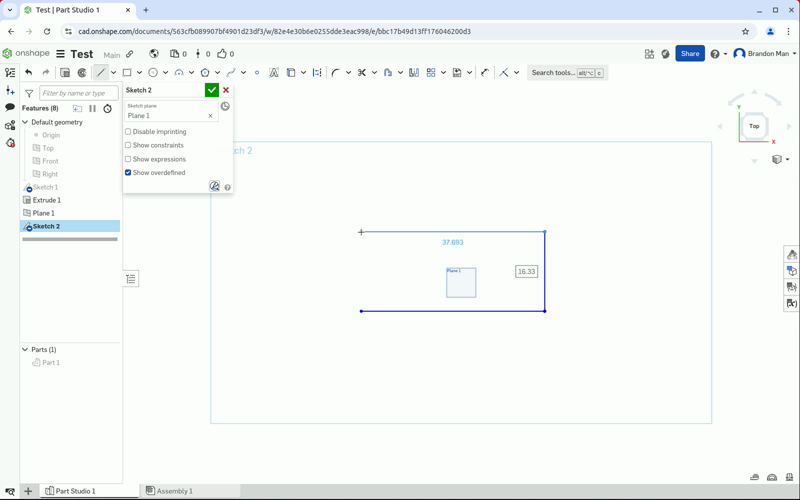
click(361, 231)
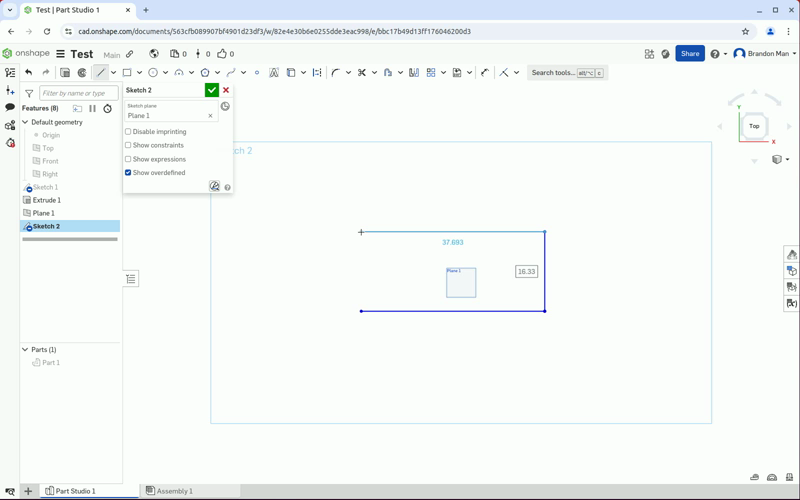
key_up(shift)
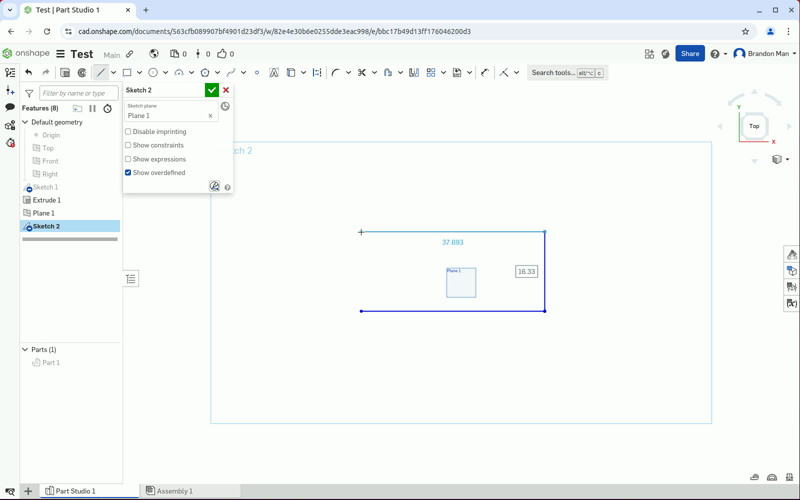
key_down(shift)
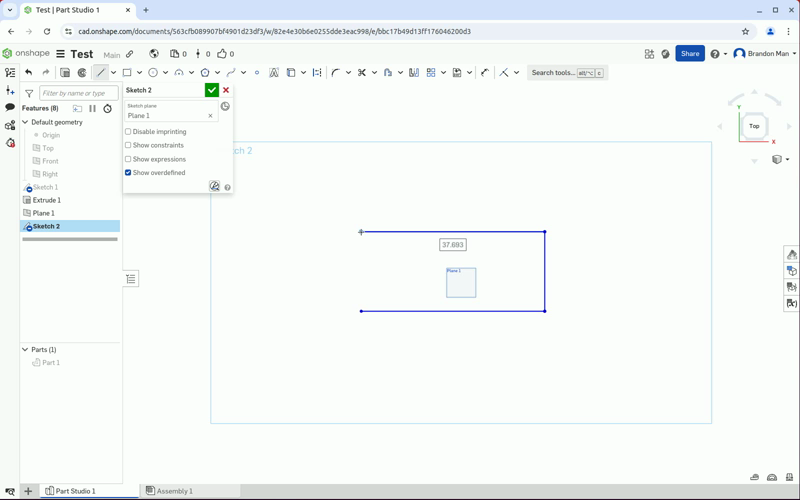
mouse_move(361, 311)
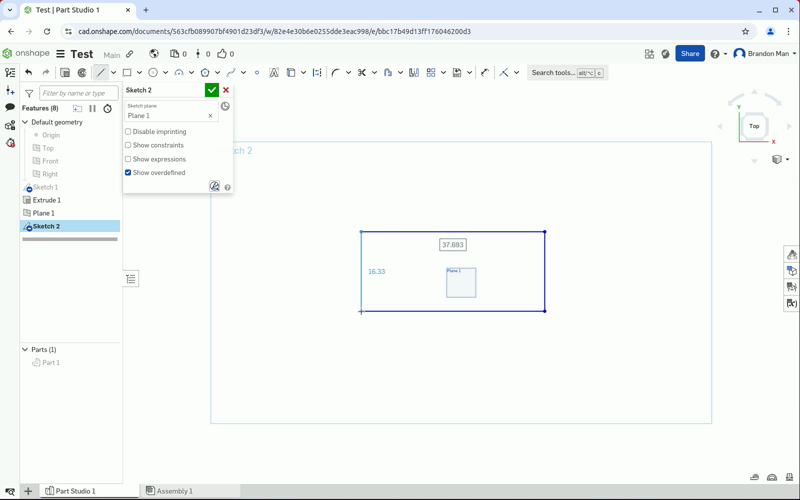
key_up(shift)
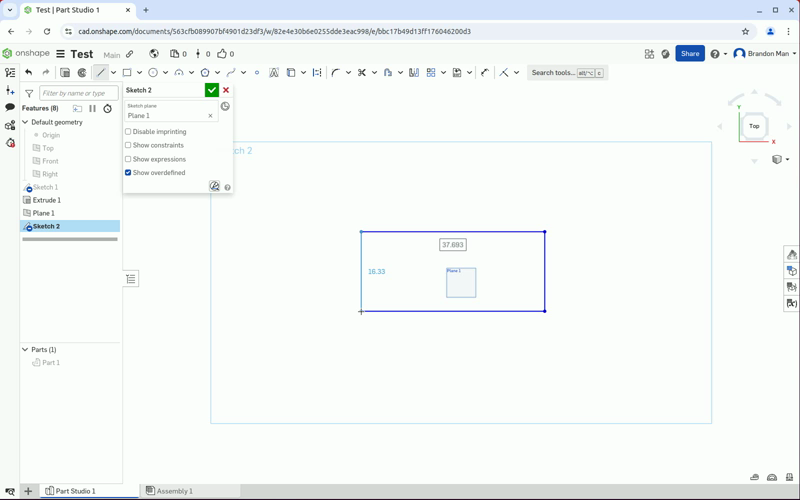
click(361, 311)
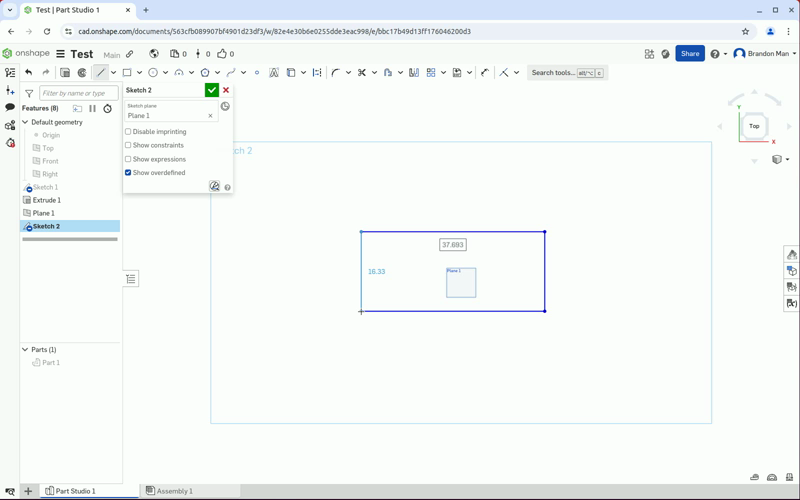
key(esc)
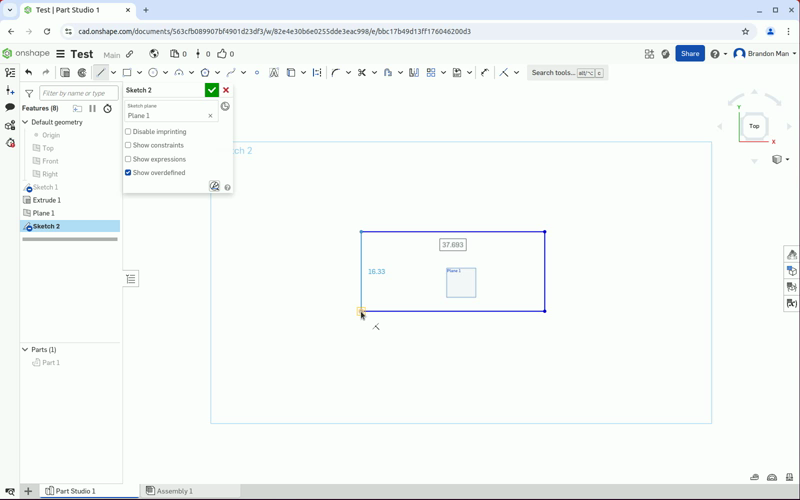
mouse_move(415, 290)
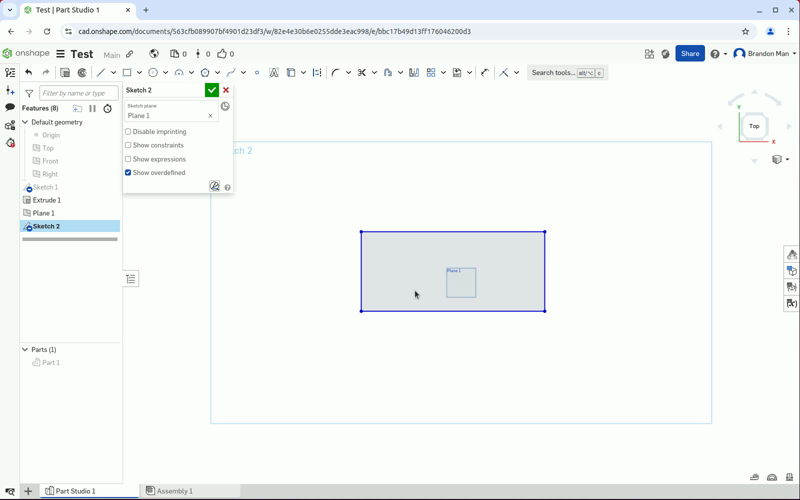
click(415, 290)
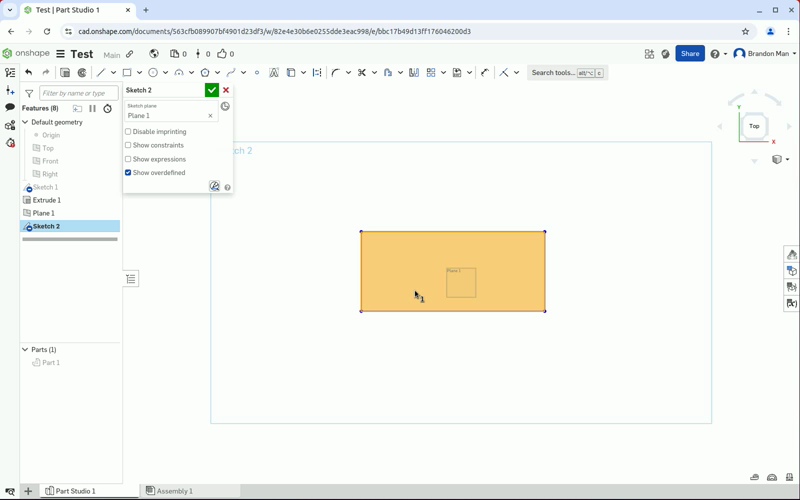
mouse_move(73, 352)
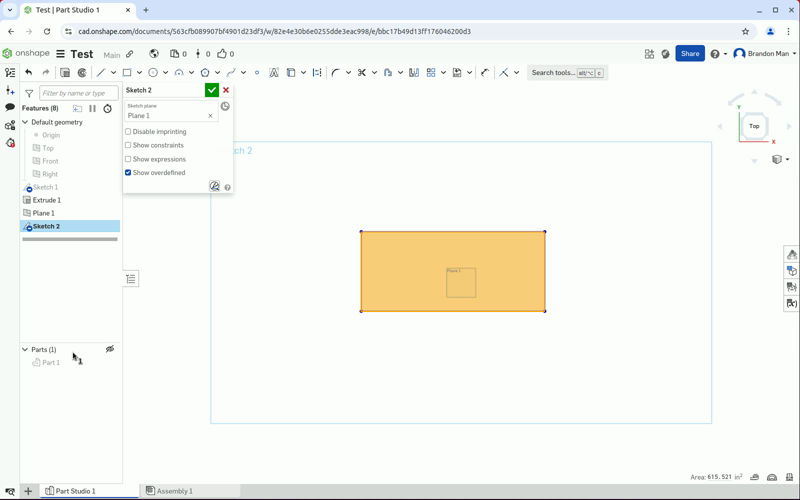
key(shift+y)
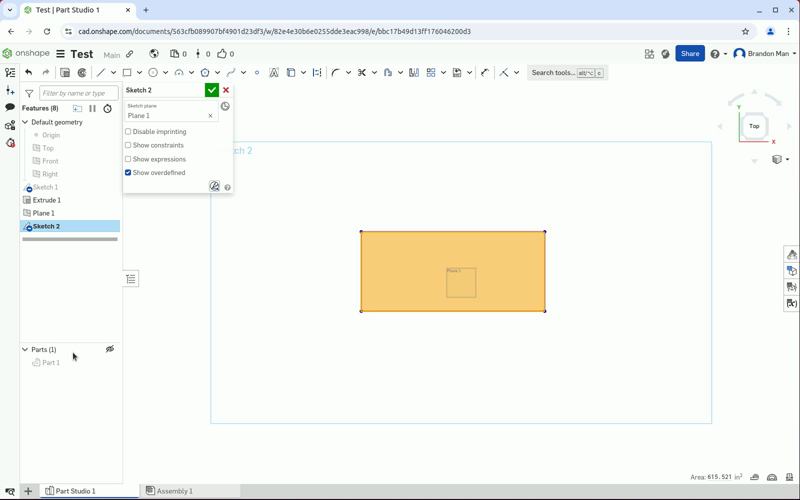
key(shift+e)
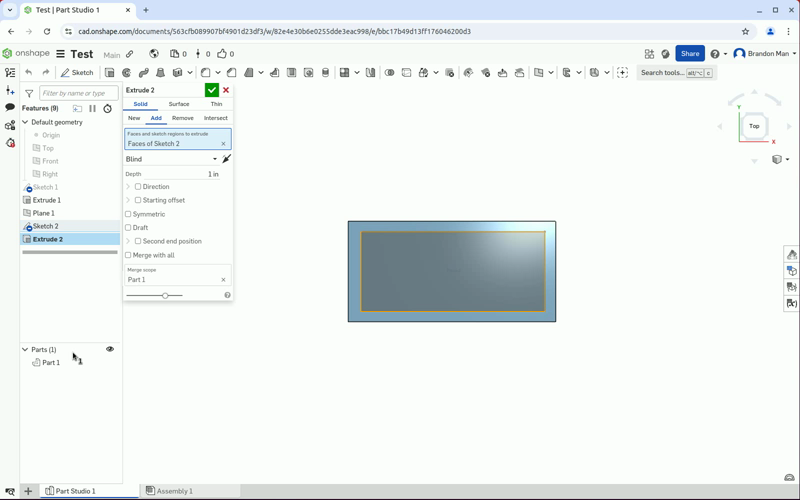
mouse_move(143, 106)
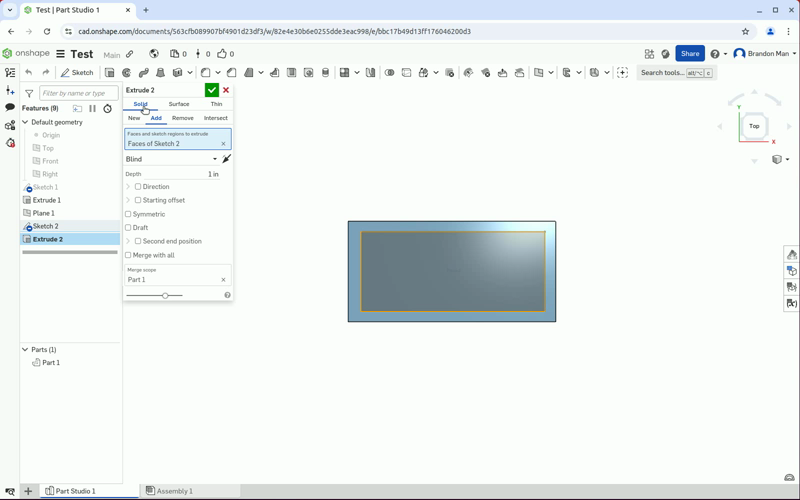
click(143, 106)
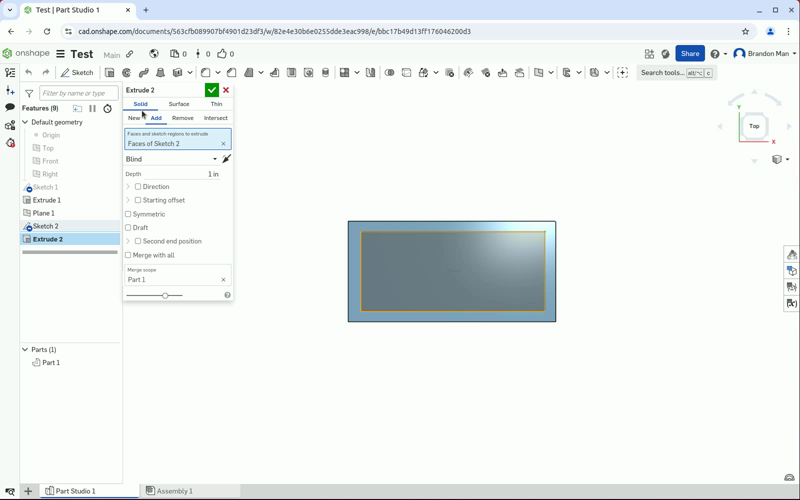
mouse_move(137, 120)
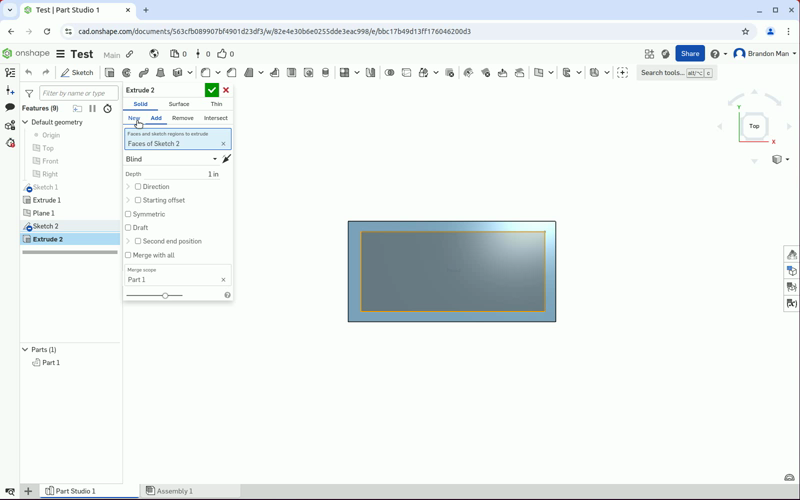
click(137, 120)
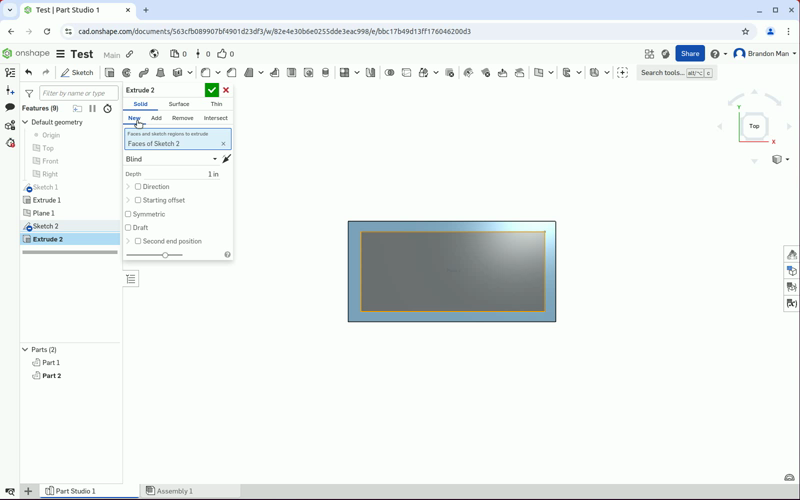
key(tab, 4)
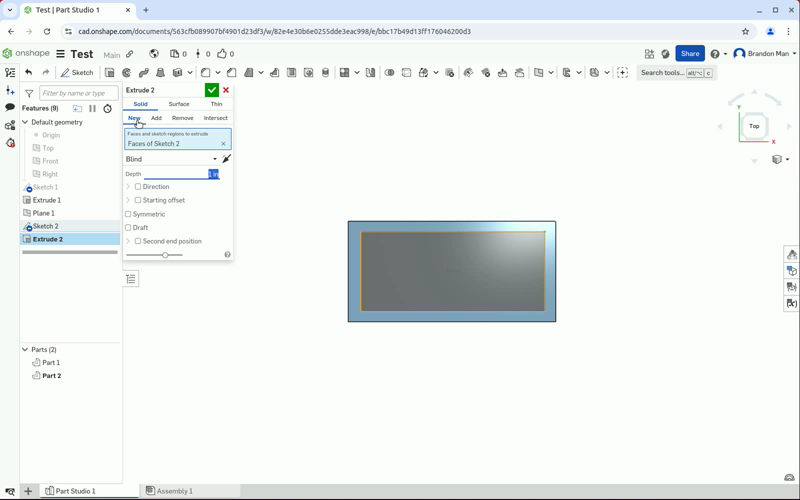
text(-13.239)
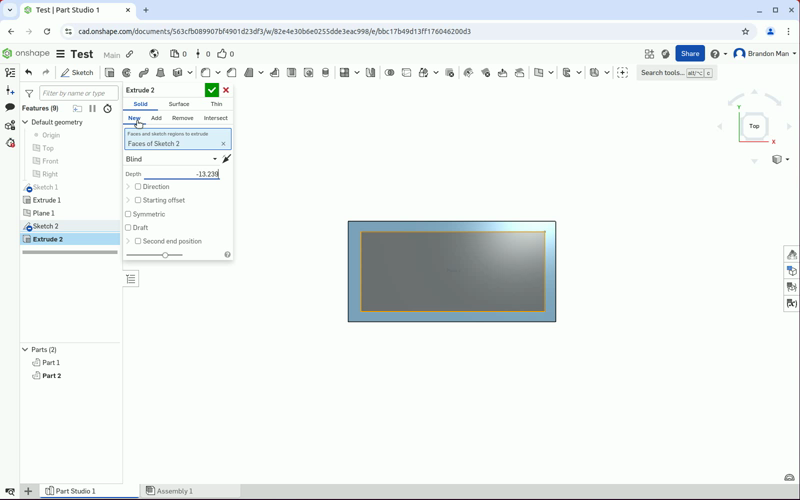
key(enter)
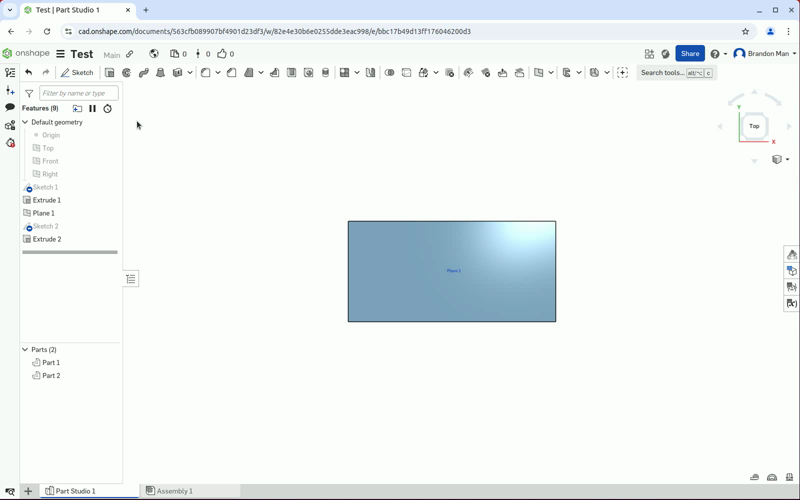
key(shift+h)
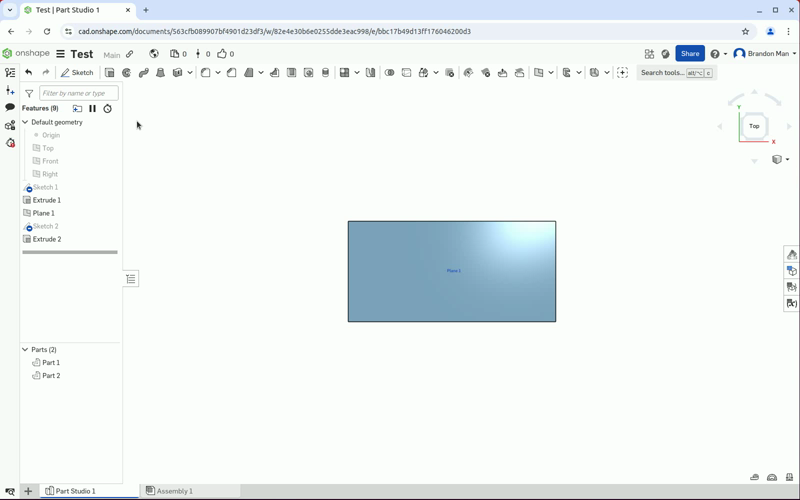
key(shift+h)
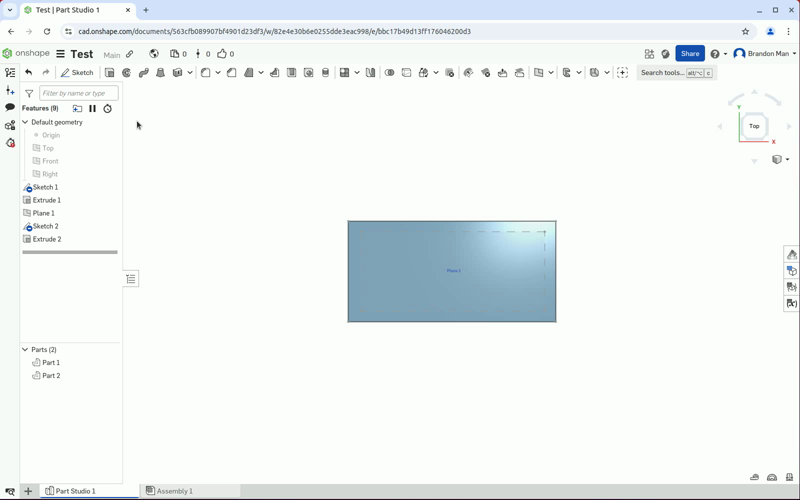
key(shift+7)
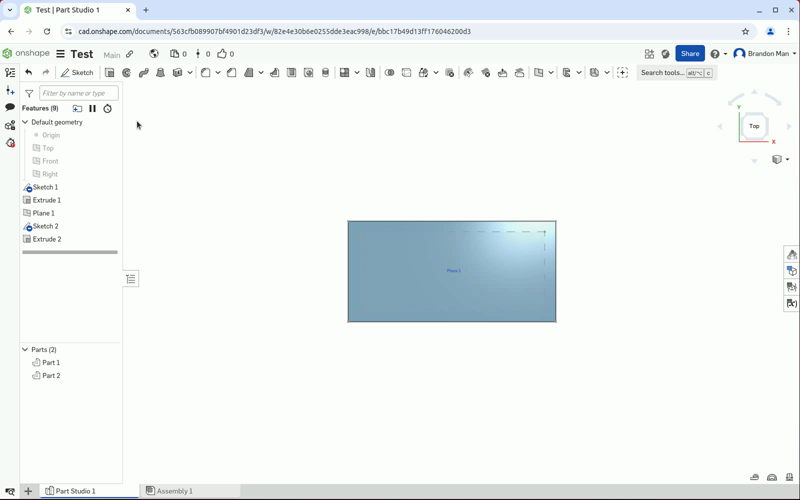
key(up, 3)
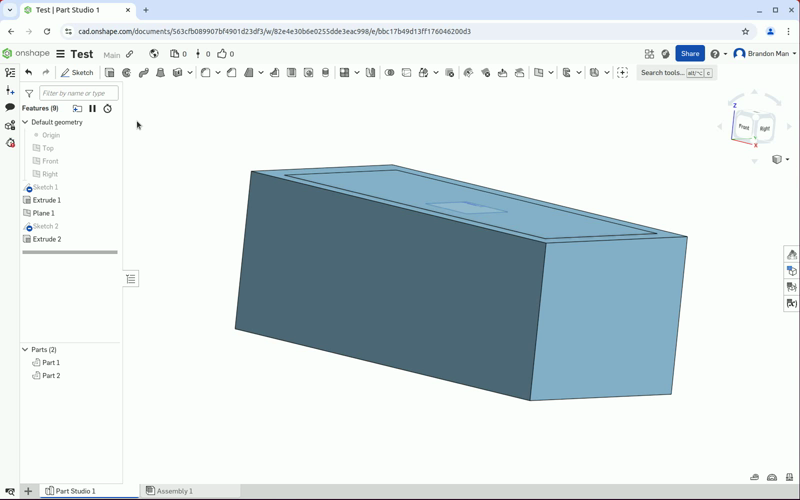
key(left, 3)
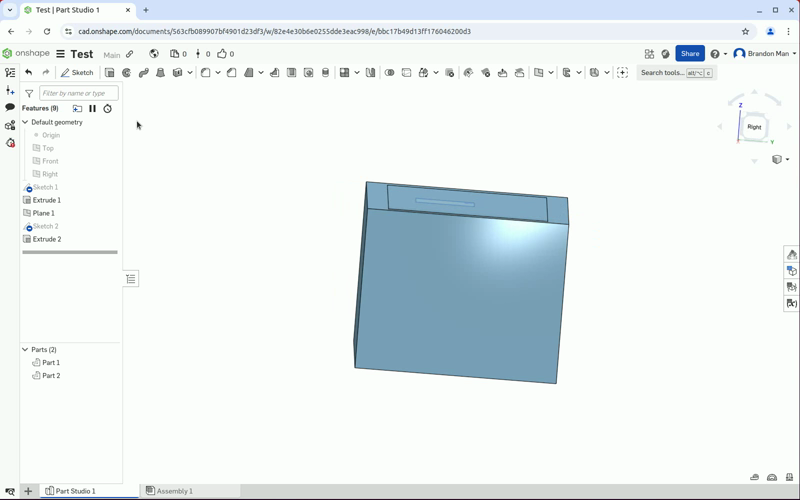
key(right, 3)
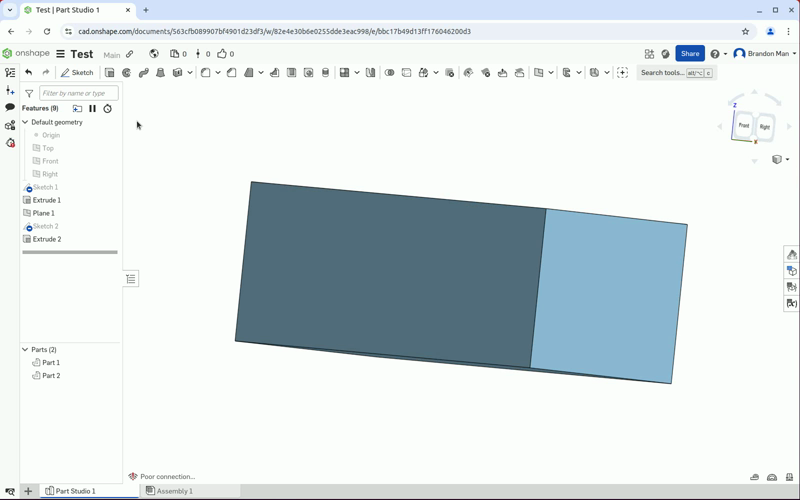
key(down, 3)
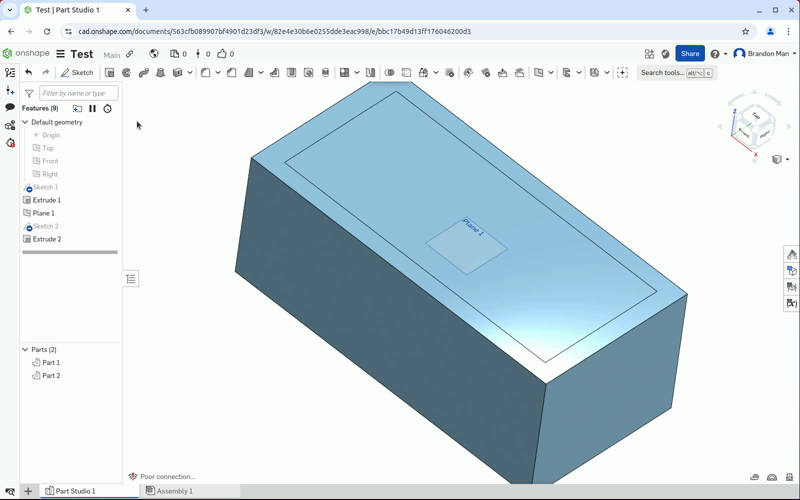
mouse_move(73, 189)
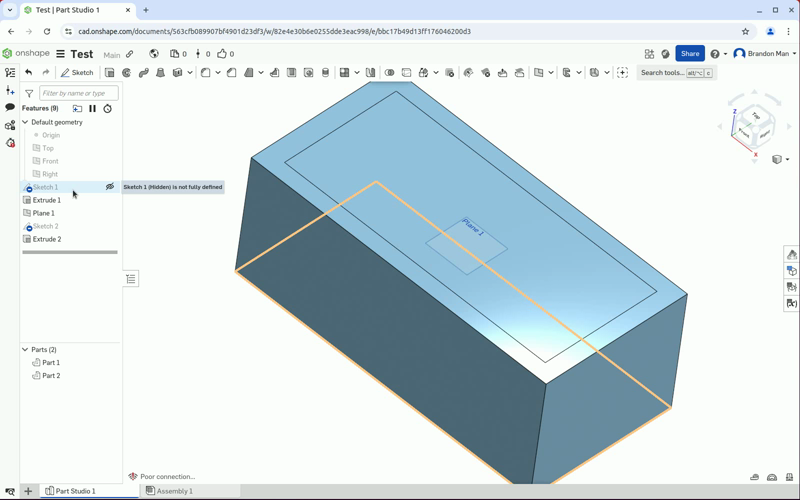
click(73, 189)